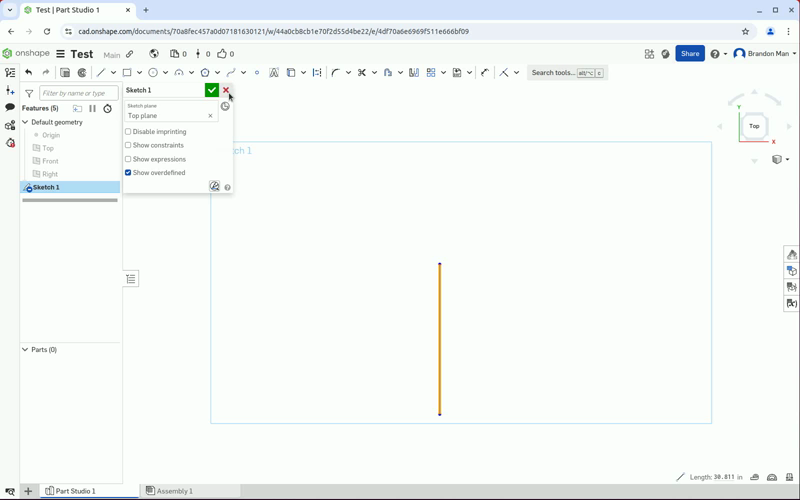
key(shift+h)
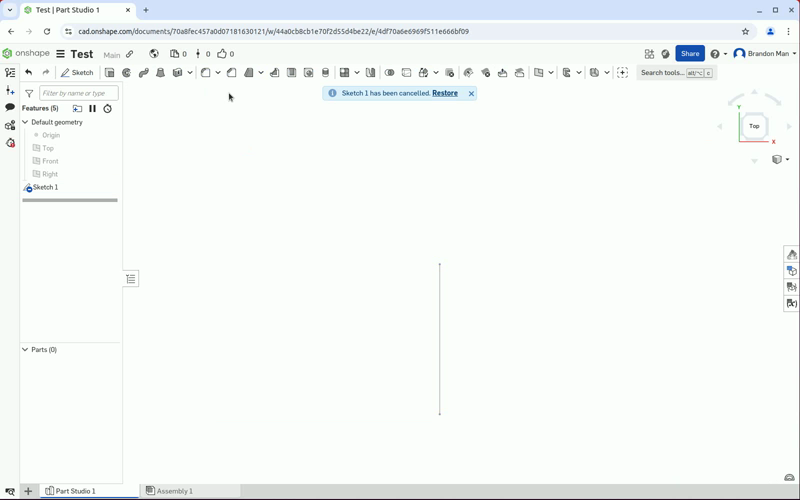
key(shift+s)
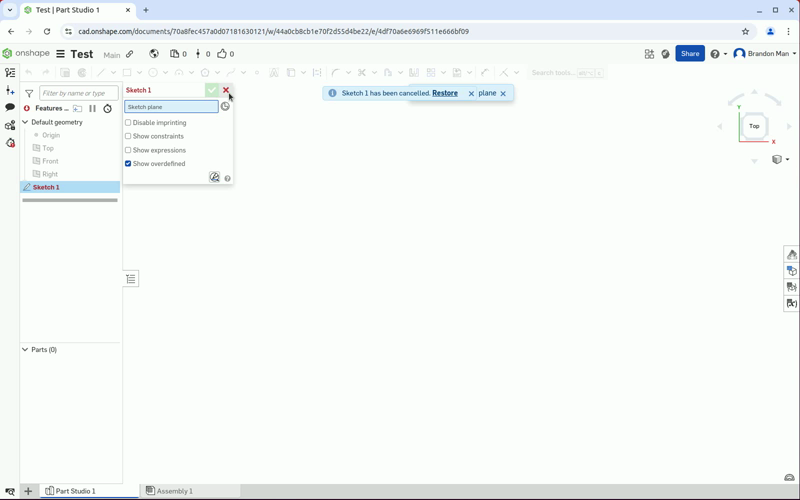
mouse_move(73, 150)
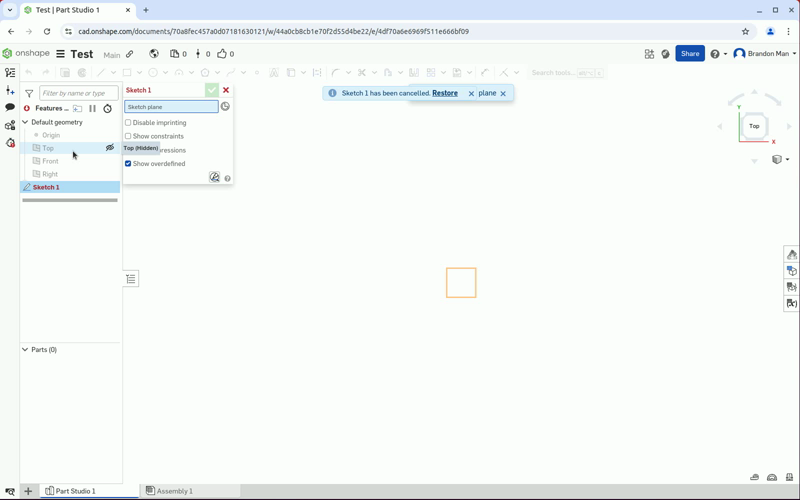
click(73, 150)
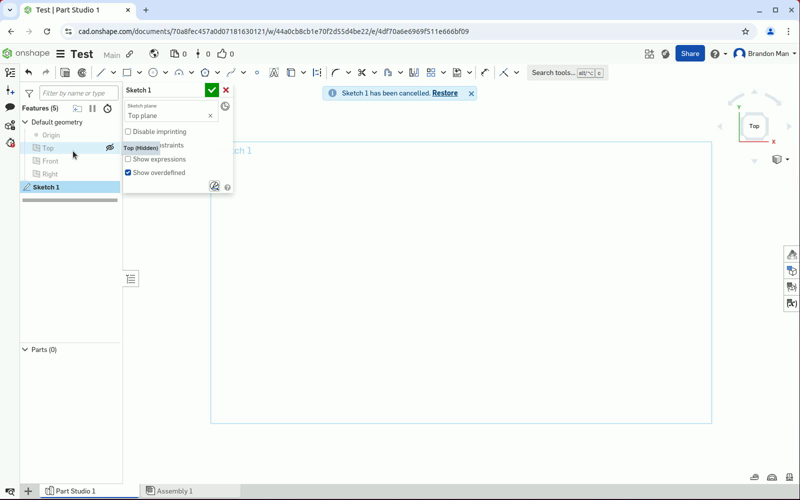
mouse_move(73, 352)
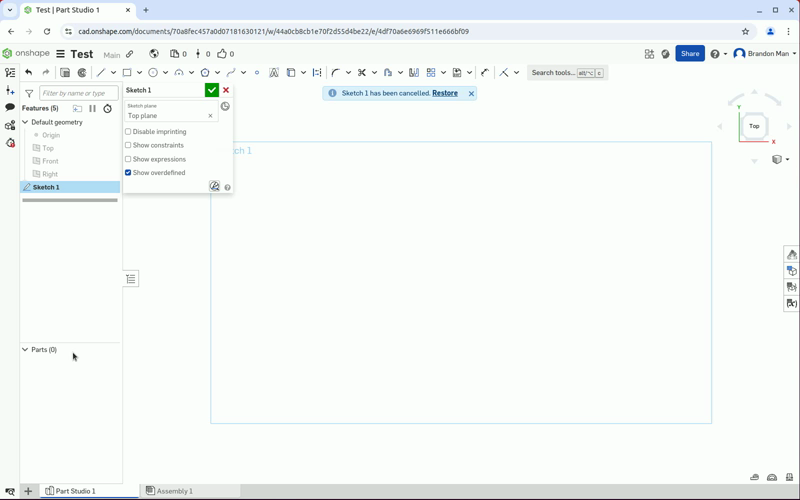
key(y)
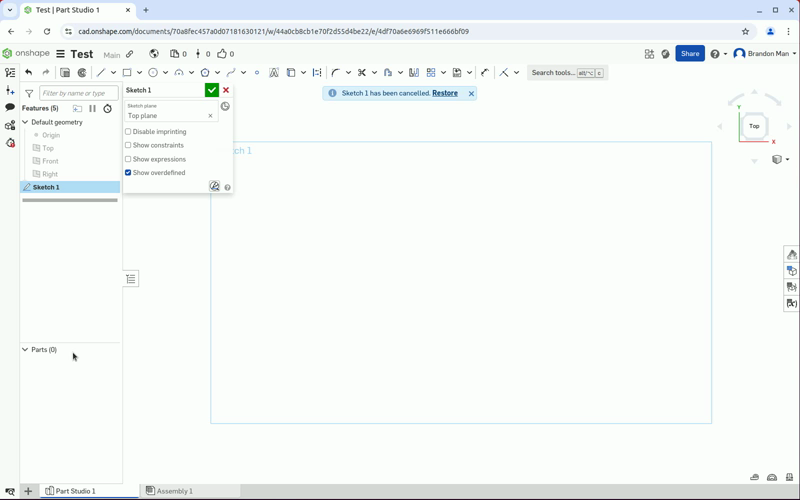
key(l)
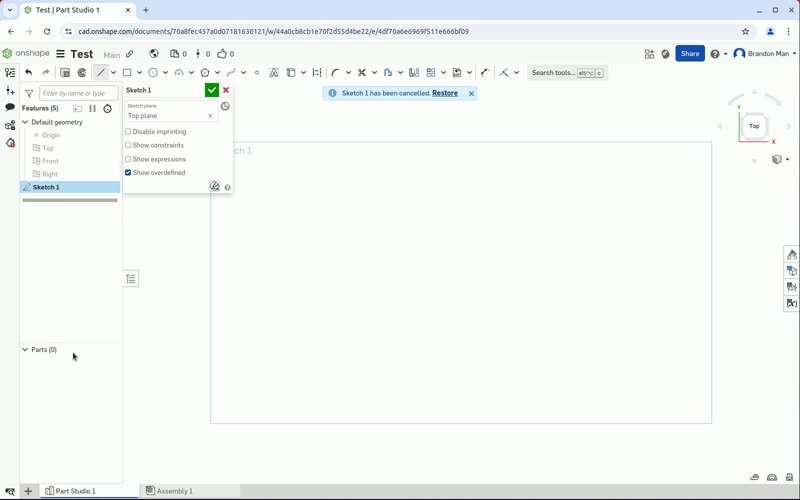
key_down(shift)
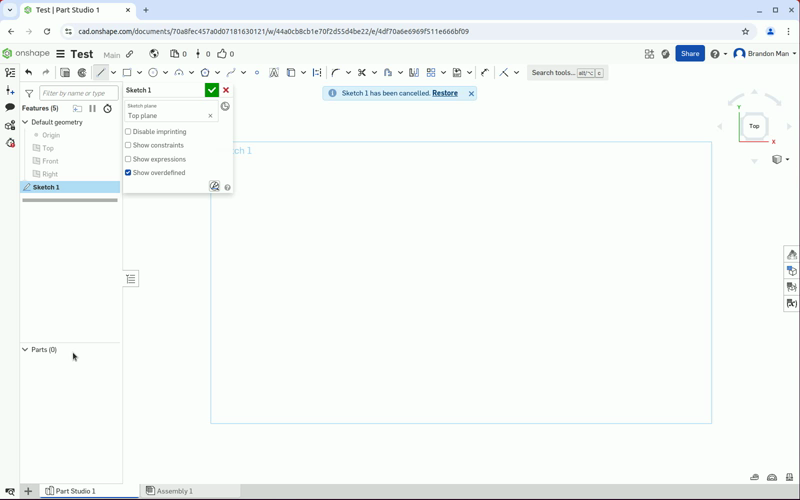
mouse_move(363, 359)
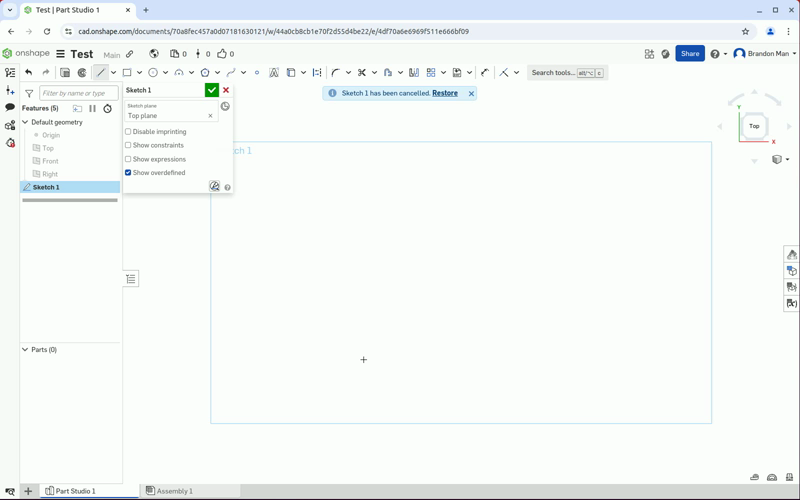
click(363, 359)
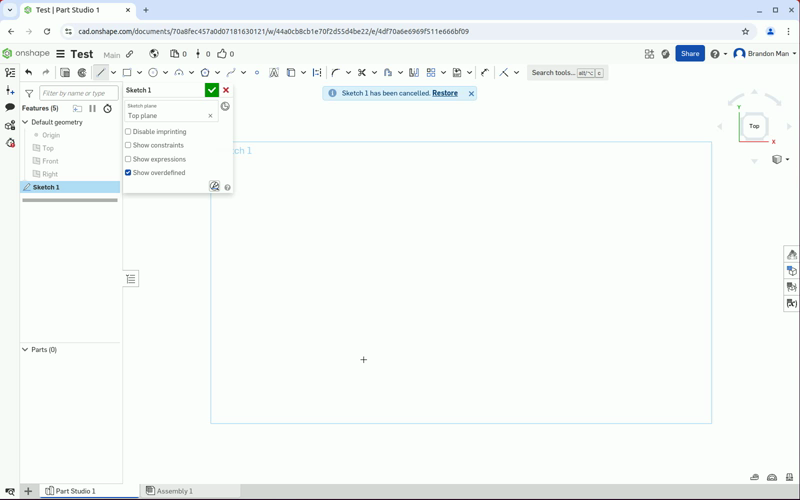
key_up(shift)
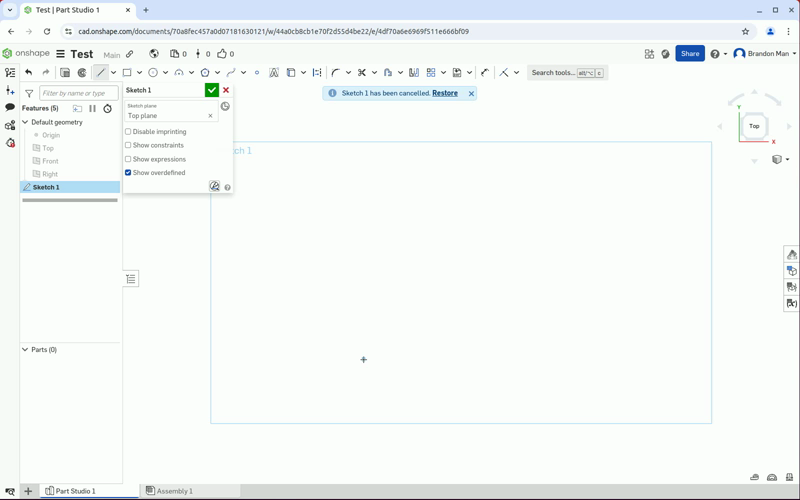
key_down(shift)
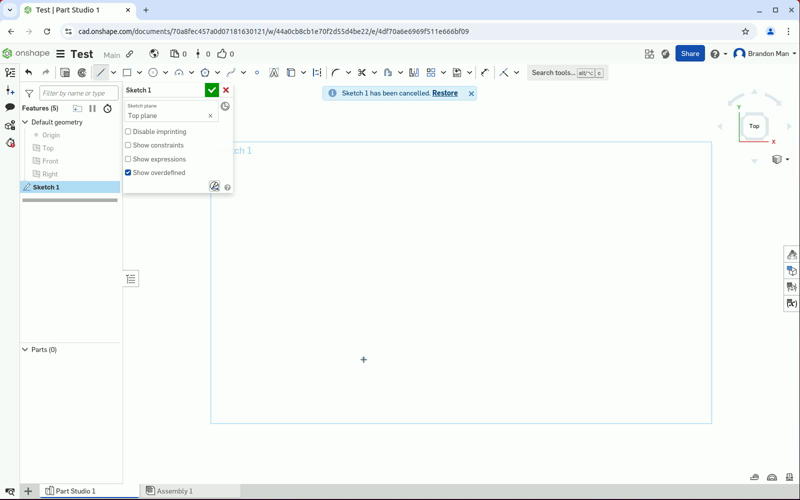
mouse_move(551, 359)
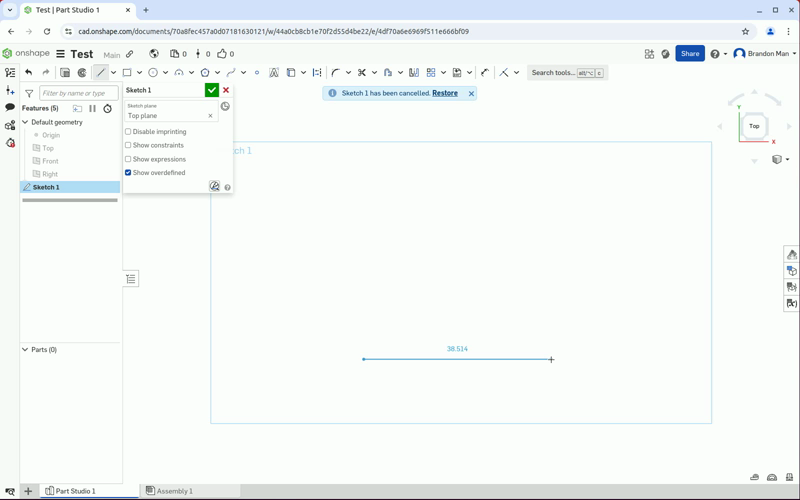
click(551, 359)
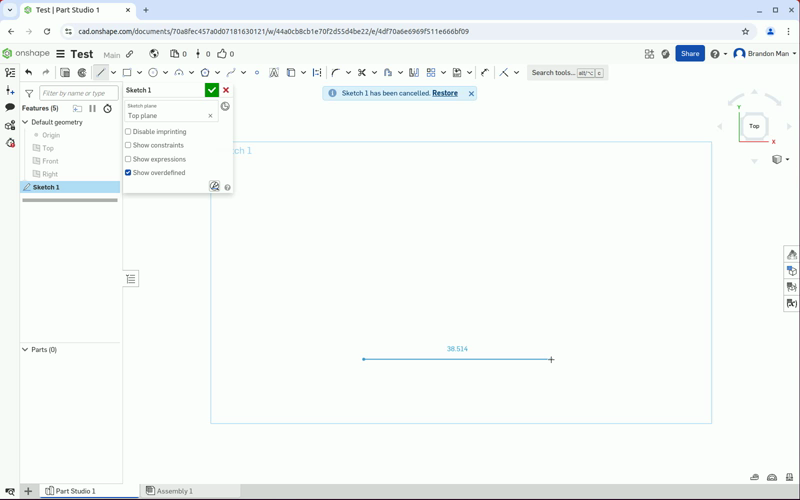
key_up(shift)
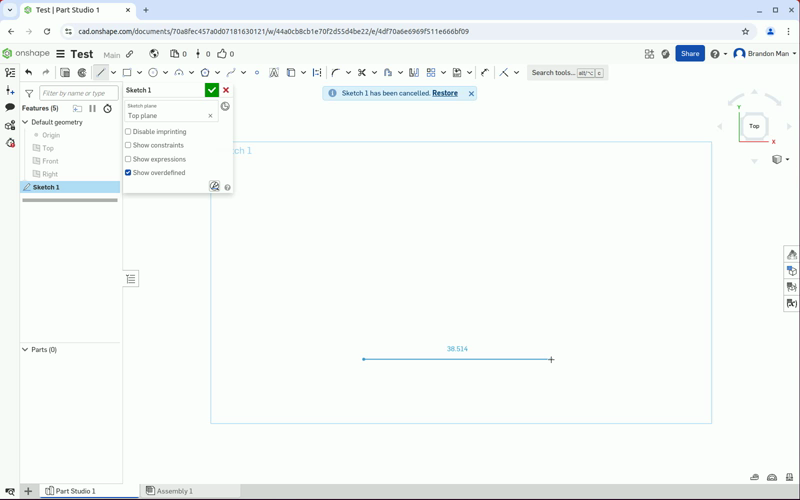
key_down(shift)
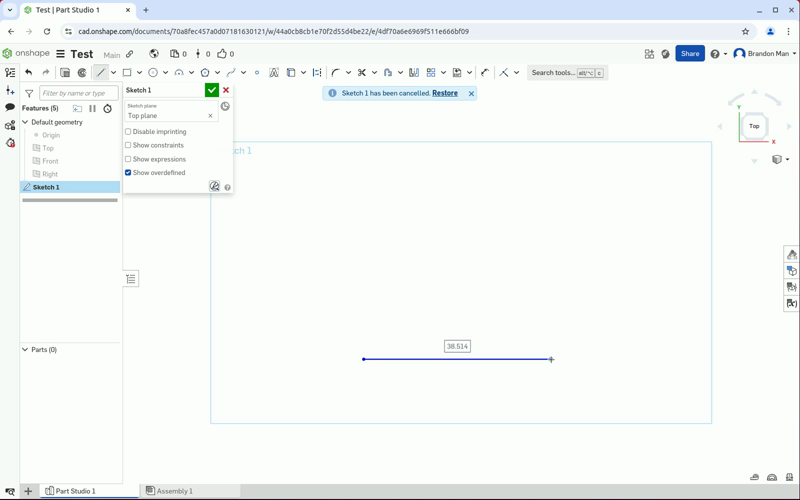
mouse_move(551, 171)
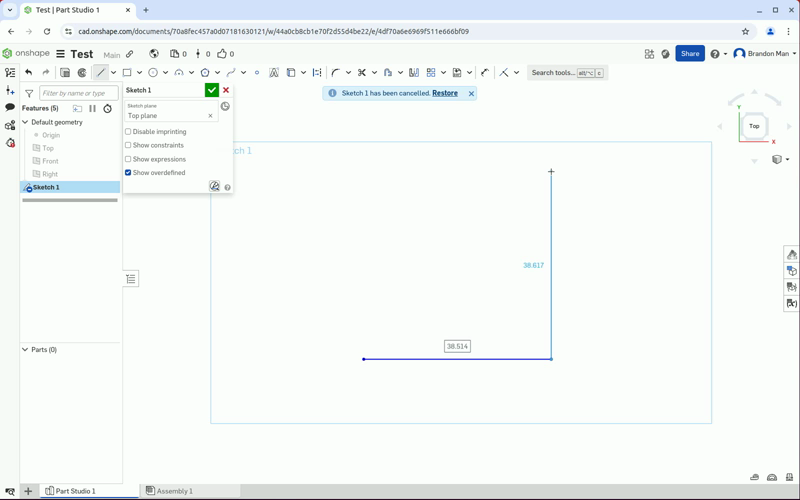
click(551, 171)
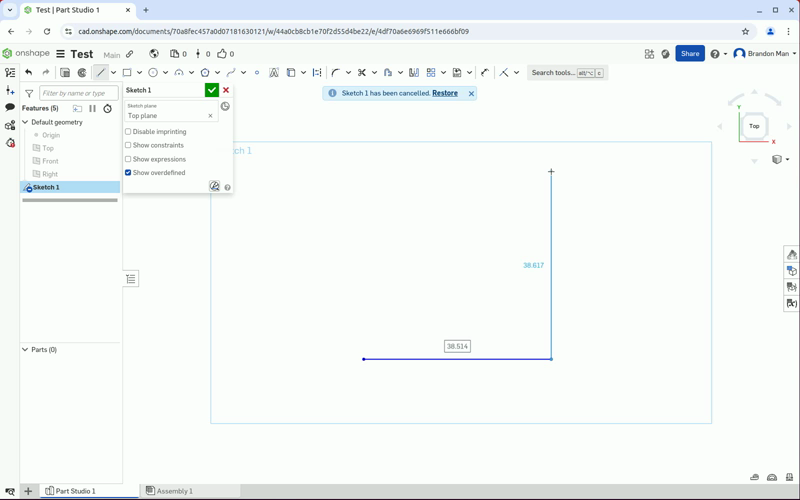
key_up(shift)
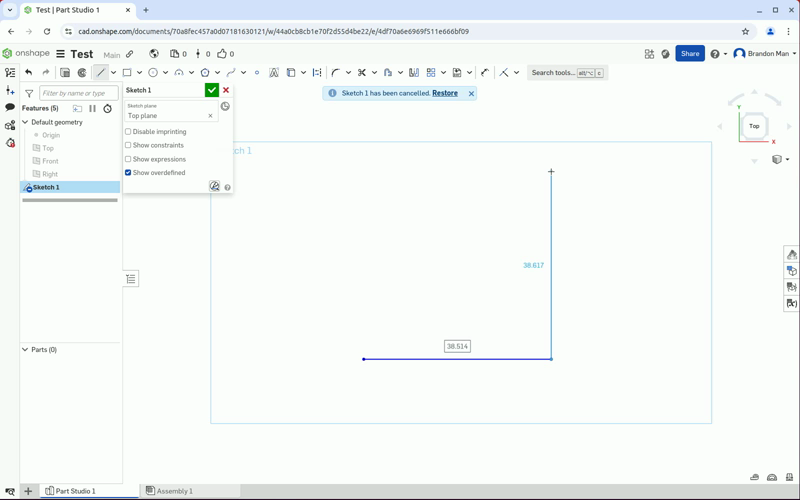
key_down(shift)
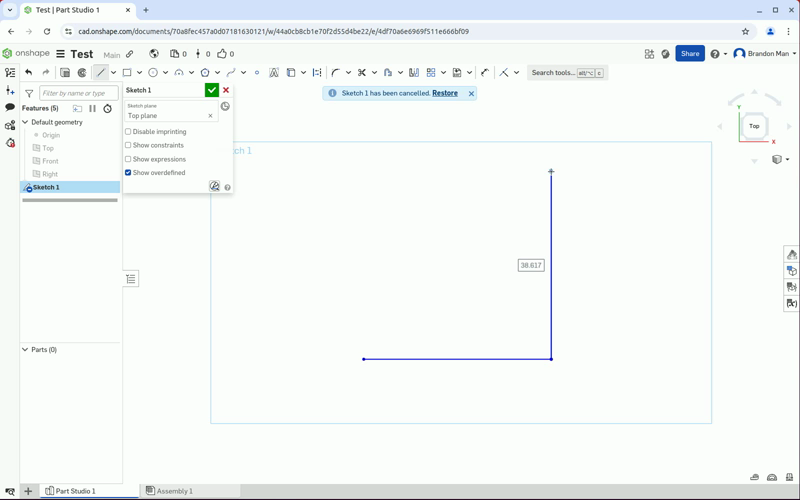
mouse_move(363, 171)
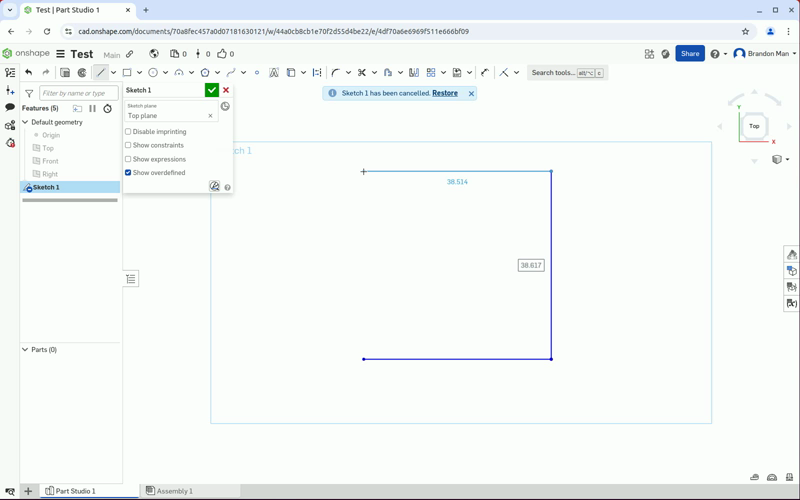
click(363, 171)
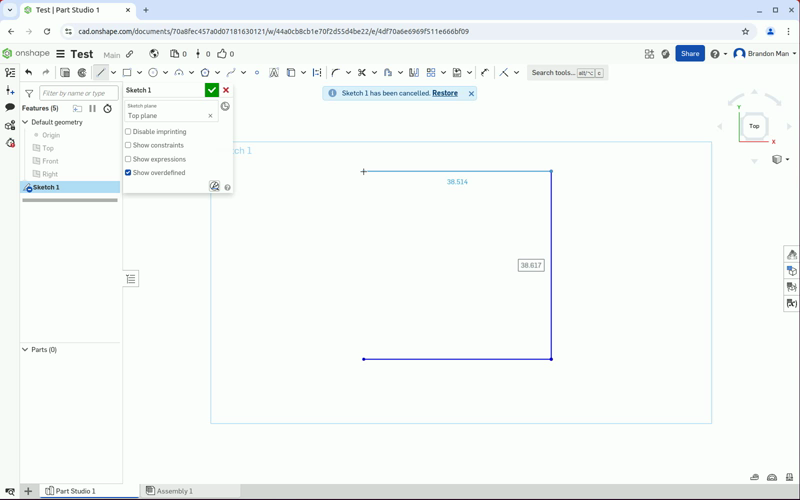
key_up(shift)
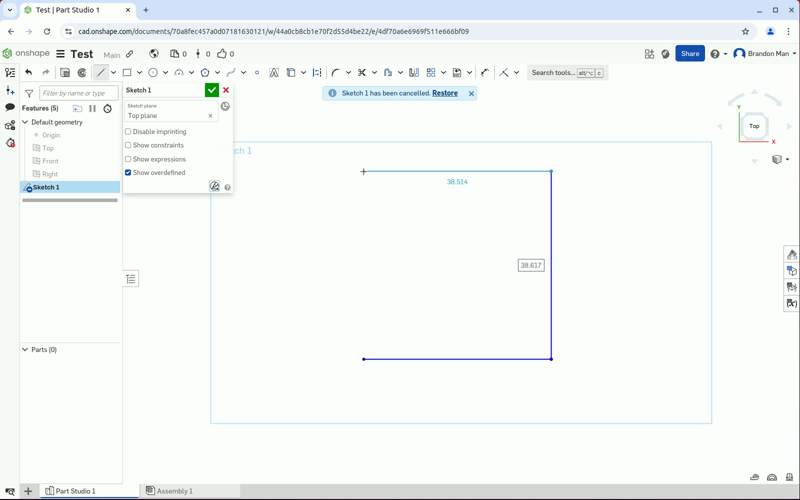
key_down(shift)
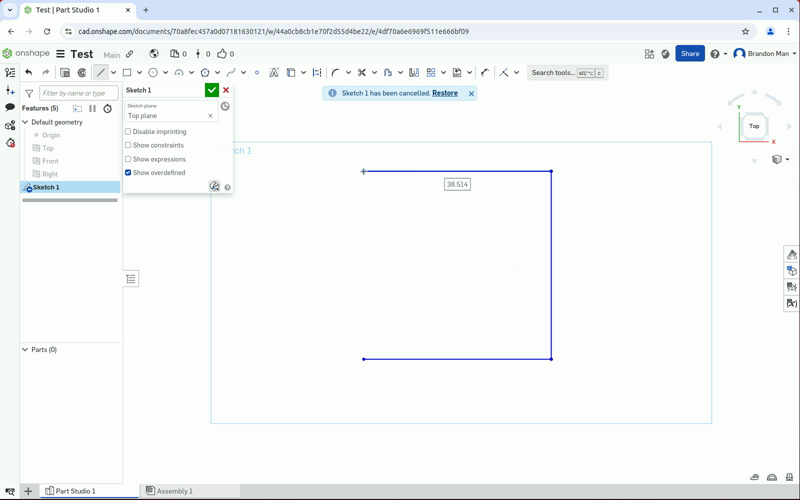
mouse_move(363, 359)
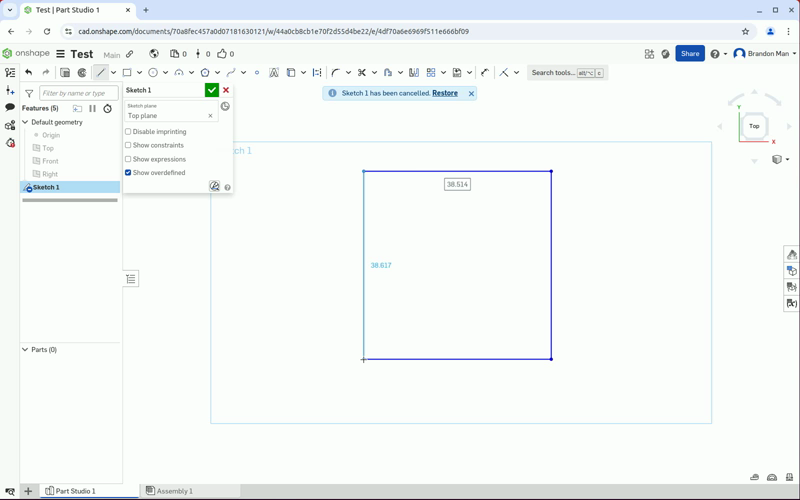
key_up(shift)
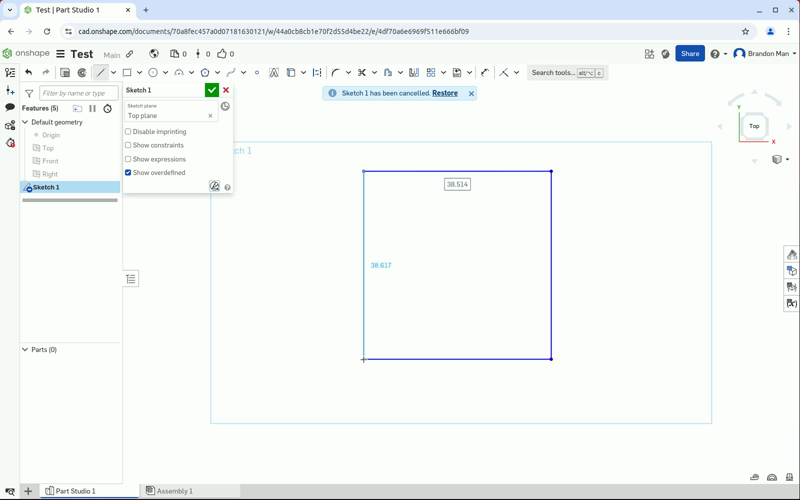
click(363, 359)
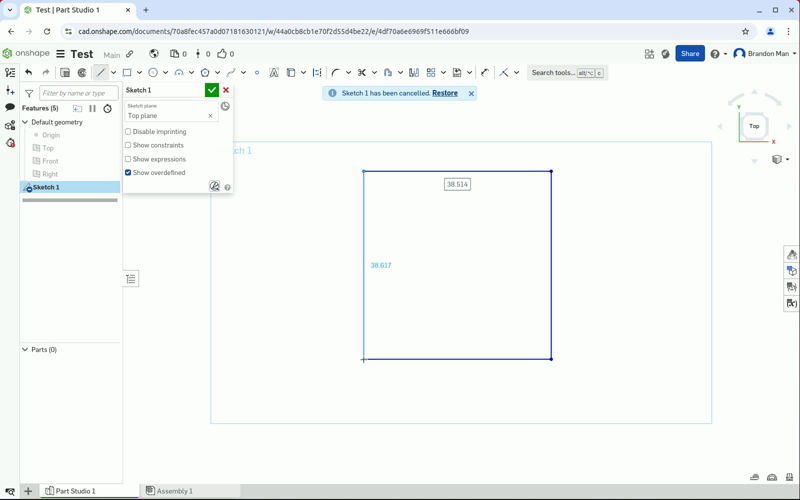
key(esc)
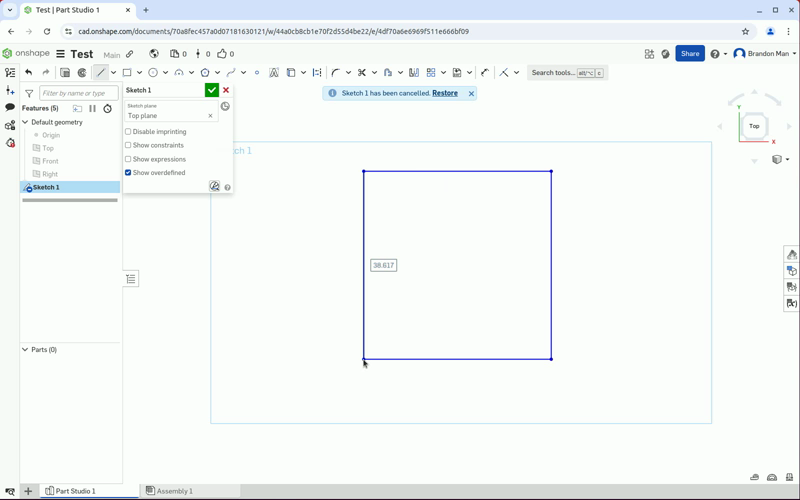
mouse_move(411, 196)
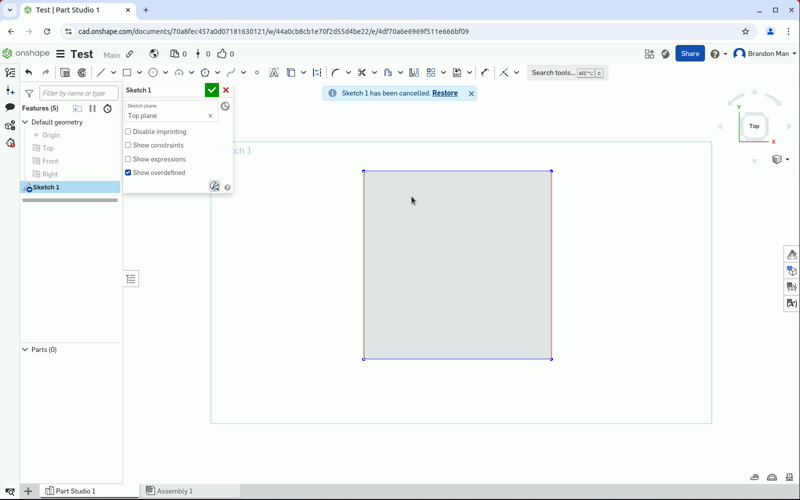
click(411, 196)
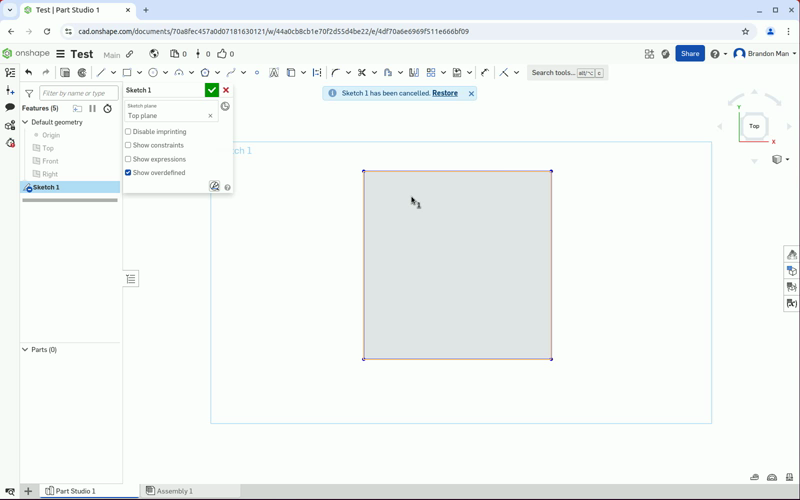
mouse_move(73, 352)
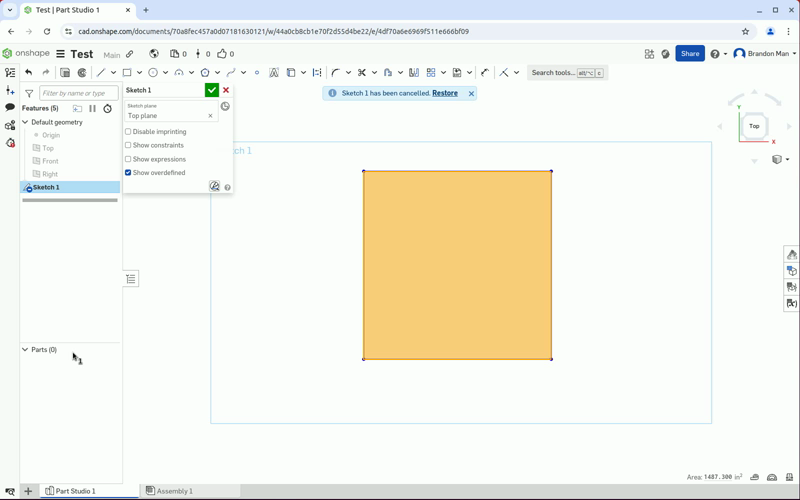
key(shift+y)
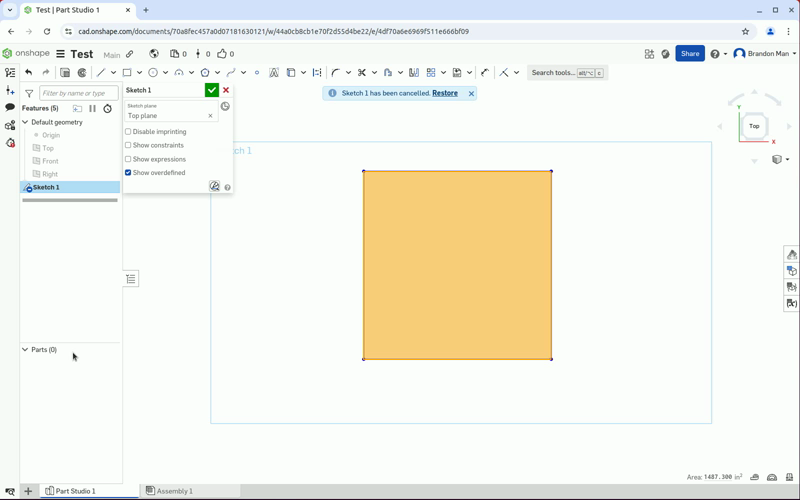
key(shift+e)
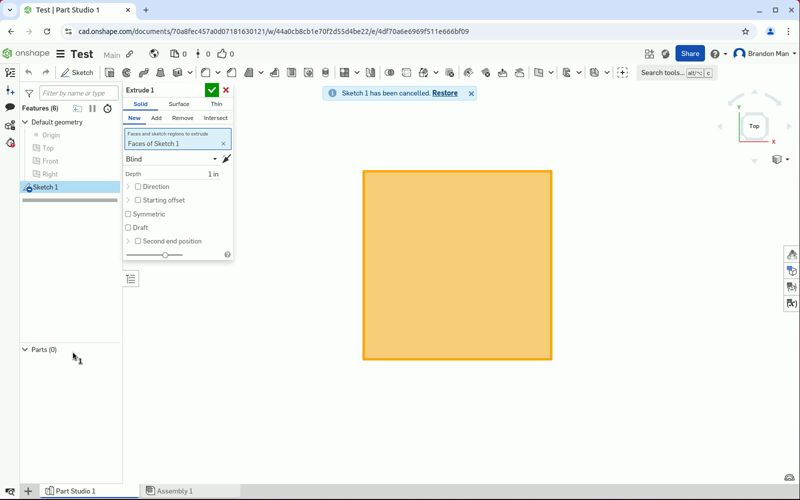
mouse_move(143, 106)
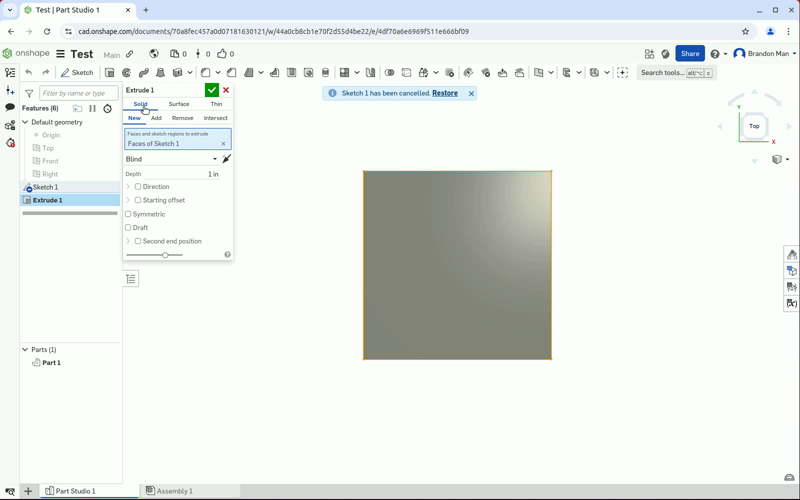
click(143, 106)
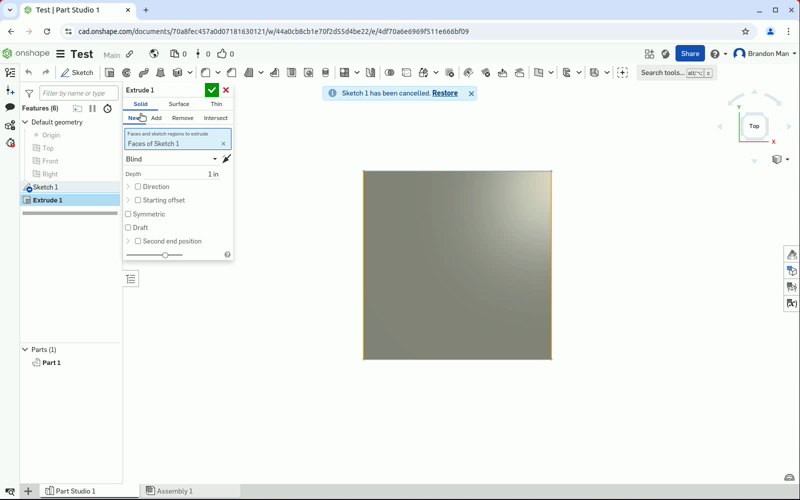
mouse_move(137, 120)
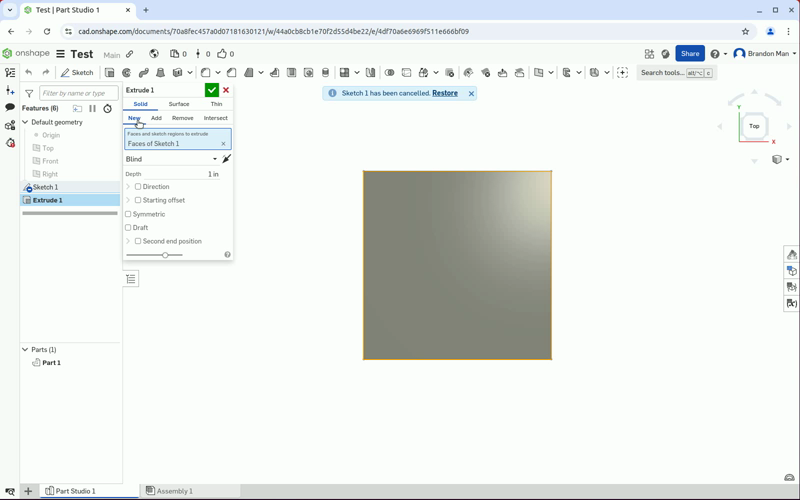
click(137, 120)
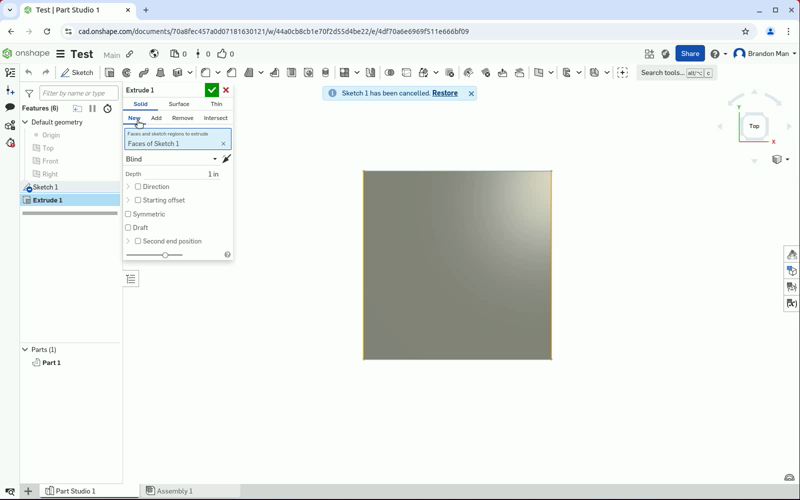
key(tab, 4)
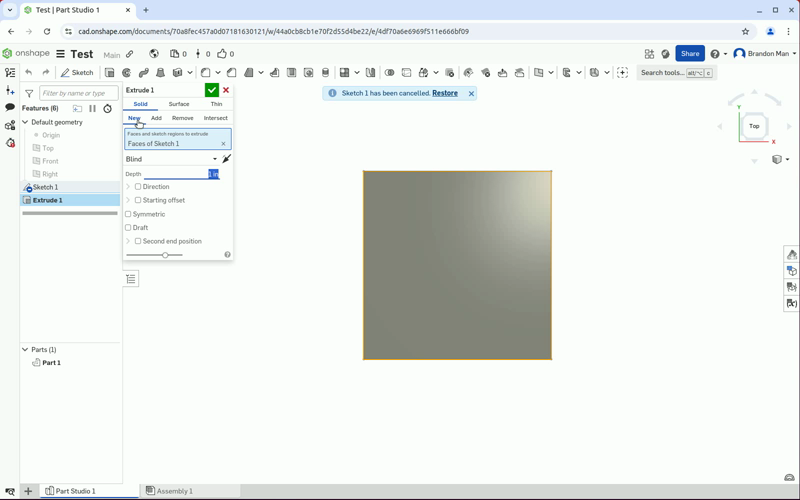
text(1.204)
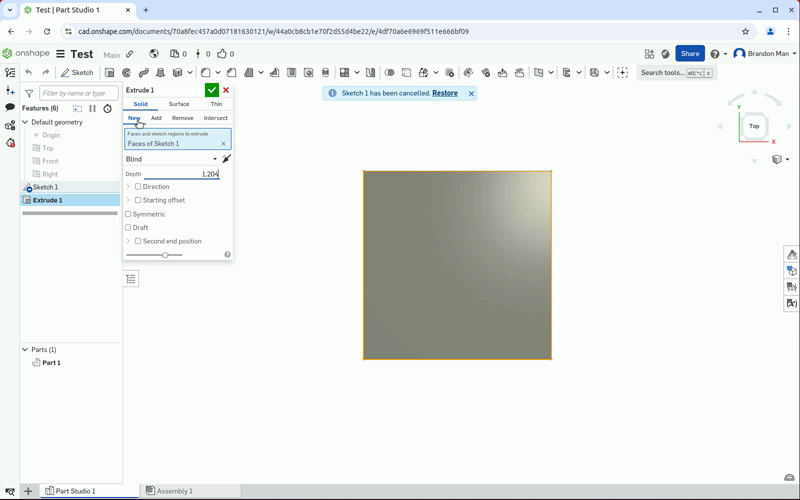
key(enter)
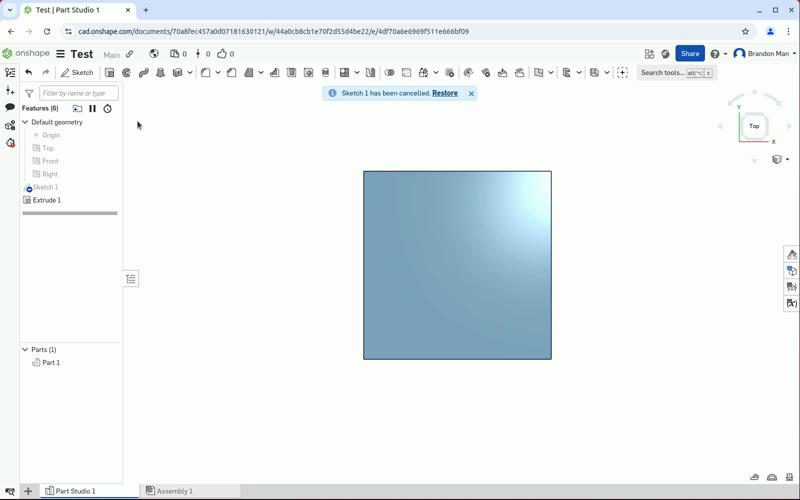
key(shift+h)
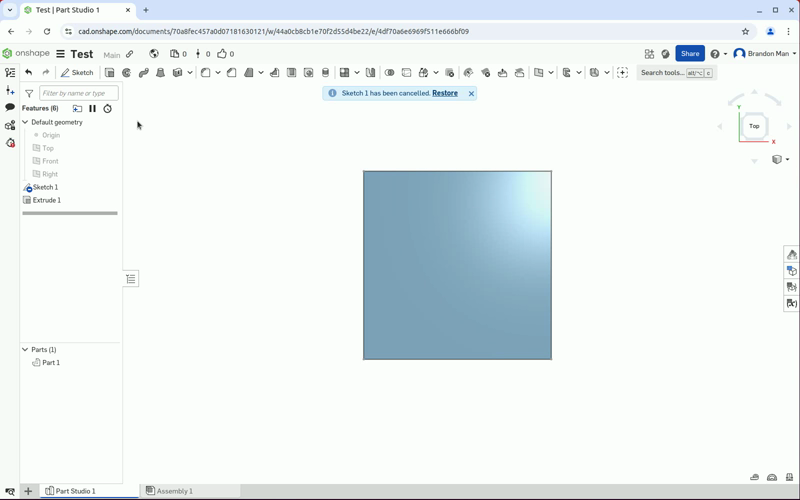
key(shift+h)
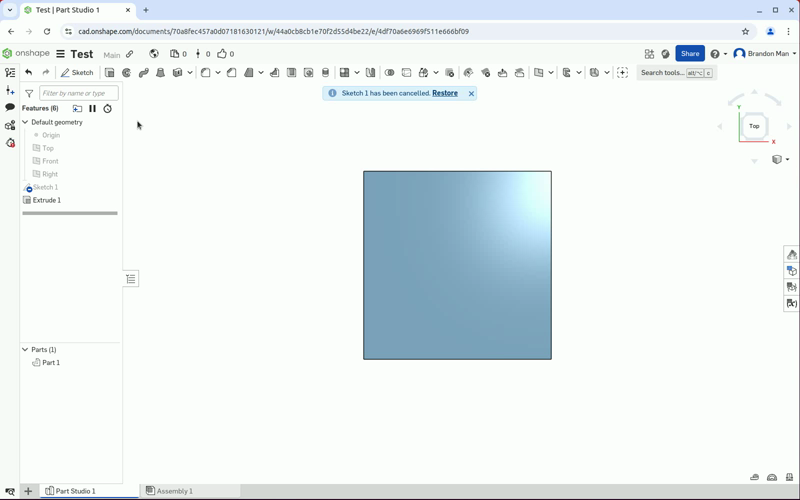
mouse_move(73, 189)
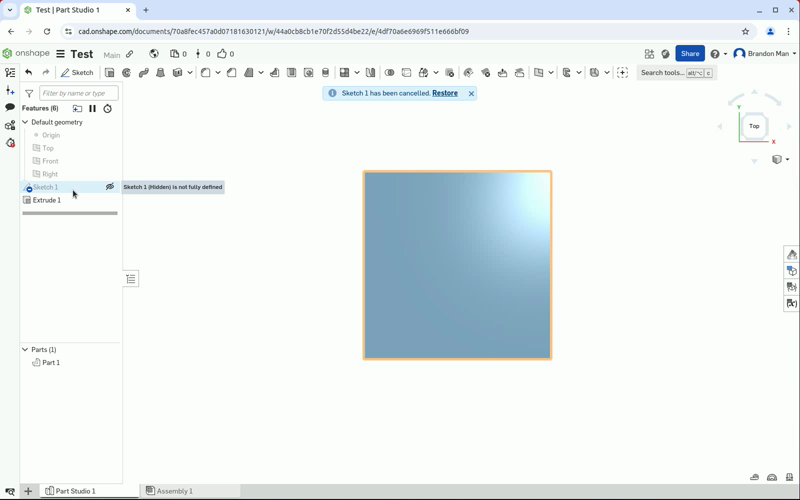
click(73, 189)
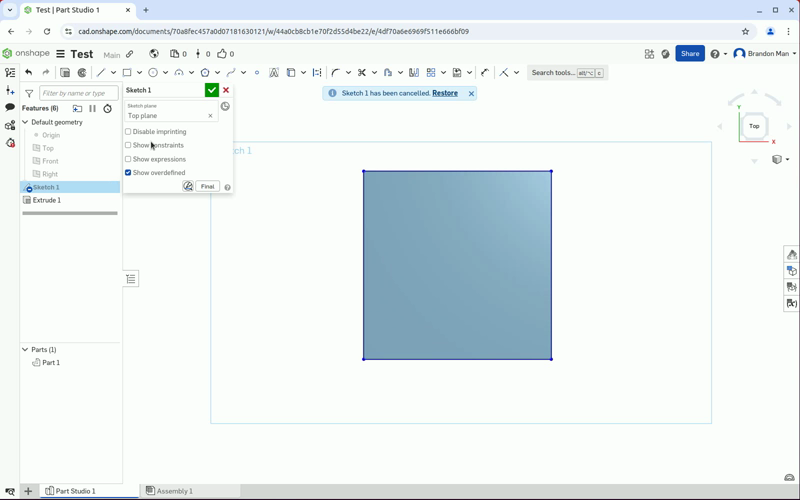
mouse_move(229, 92)
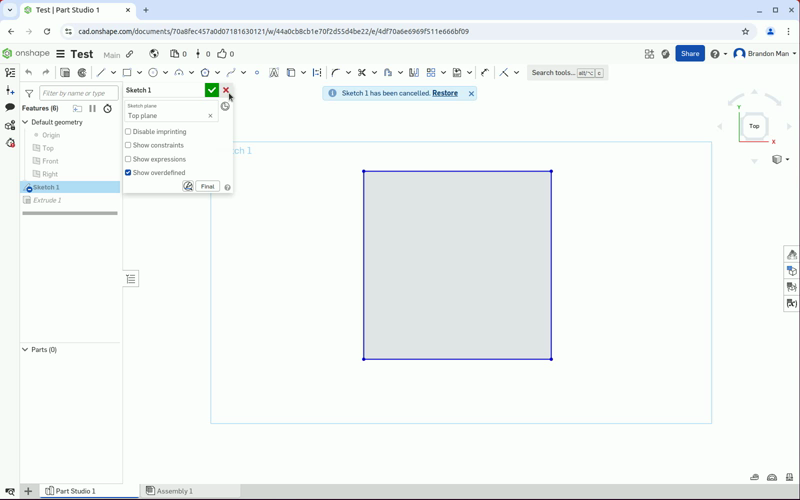
click(229, 92)
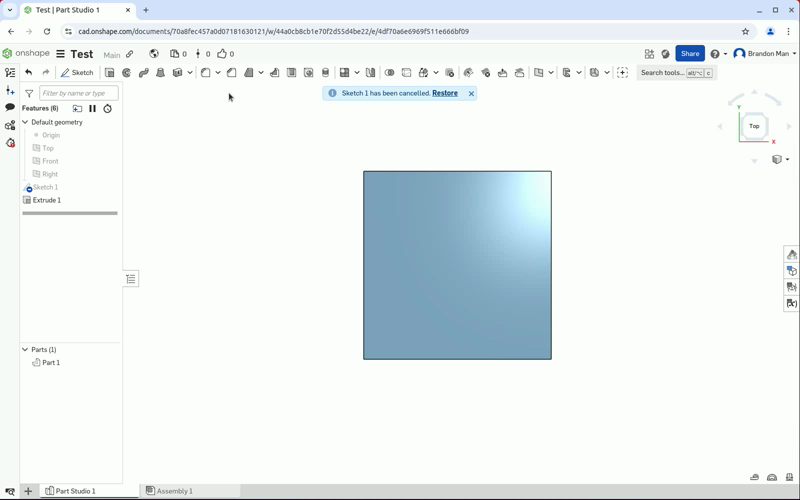
mouse_move(541, 75)
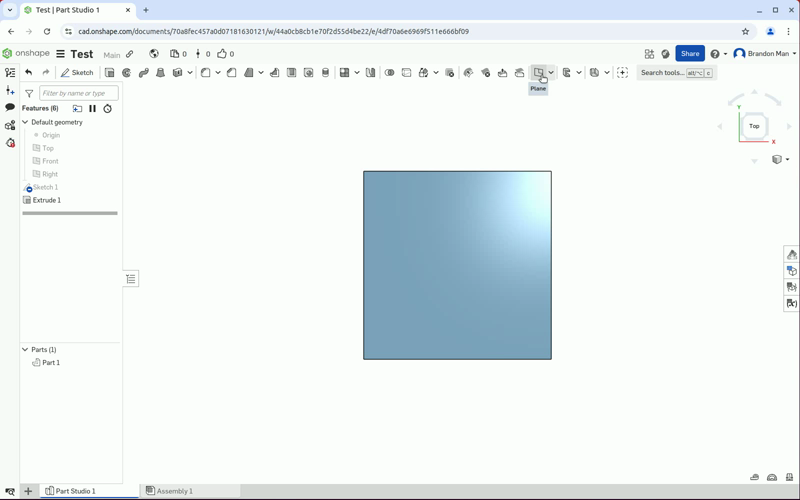
click(541, 75)
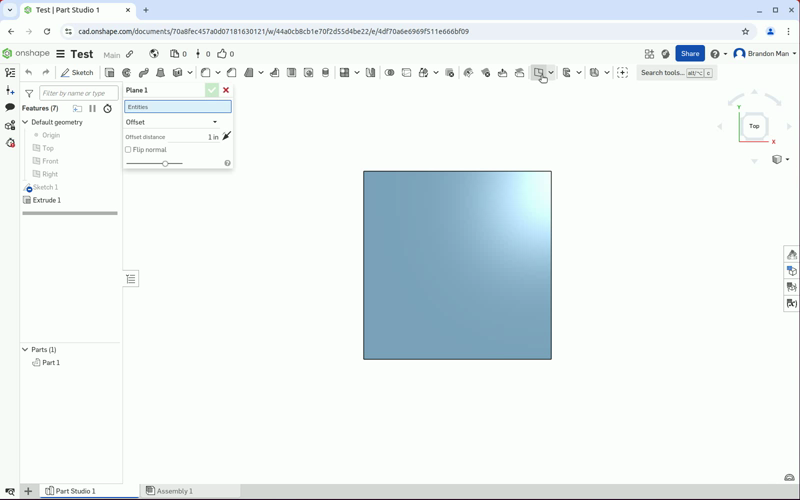
mouse_move(73, 150)
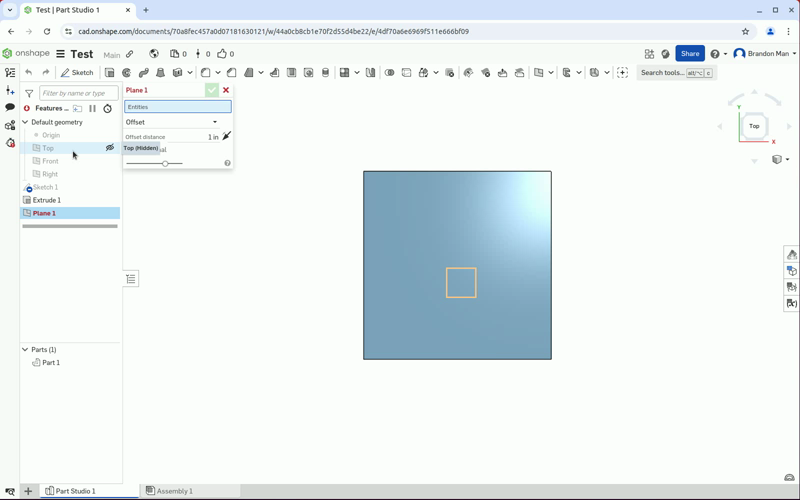
click(73, 150)
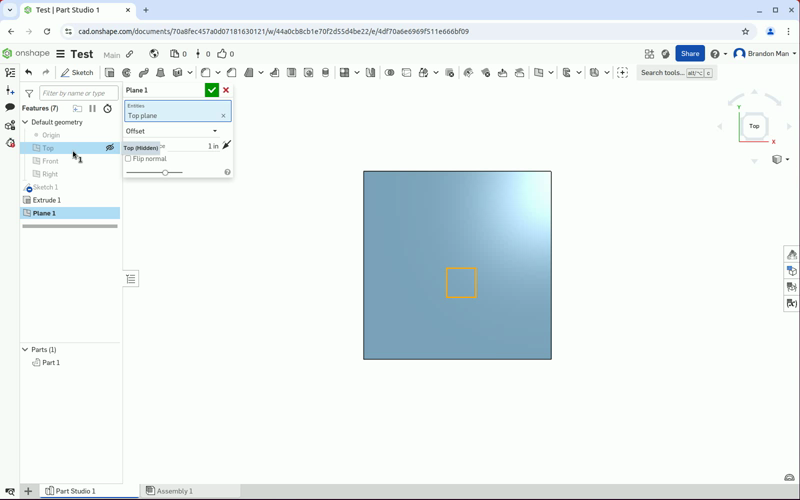
key(tab, 2)
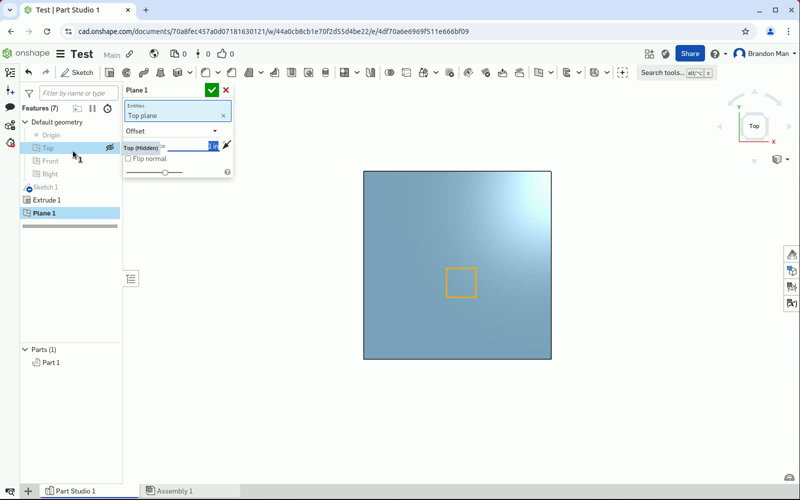
text(1.202)
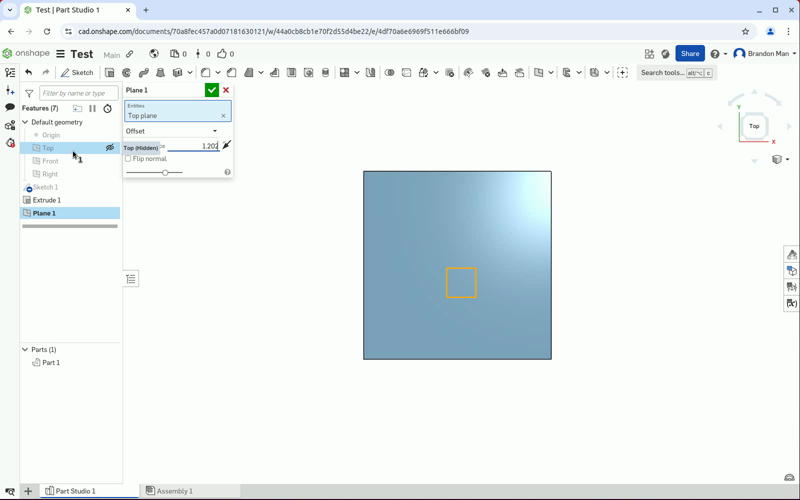
key(enter, 2)
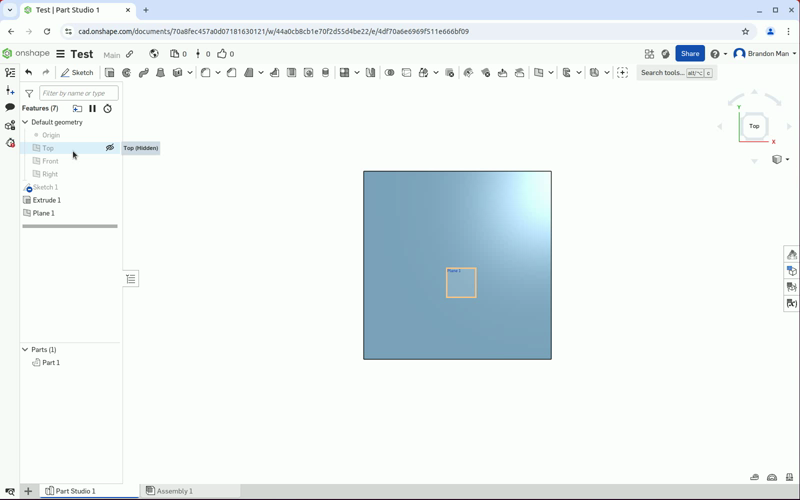
key(shift+s)
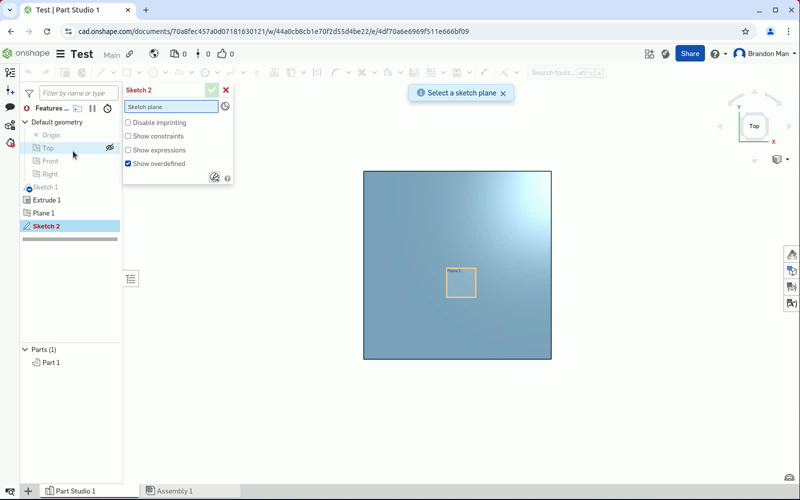
mouse_move(73, 215)
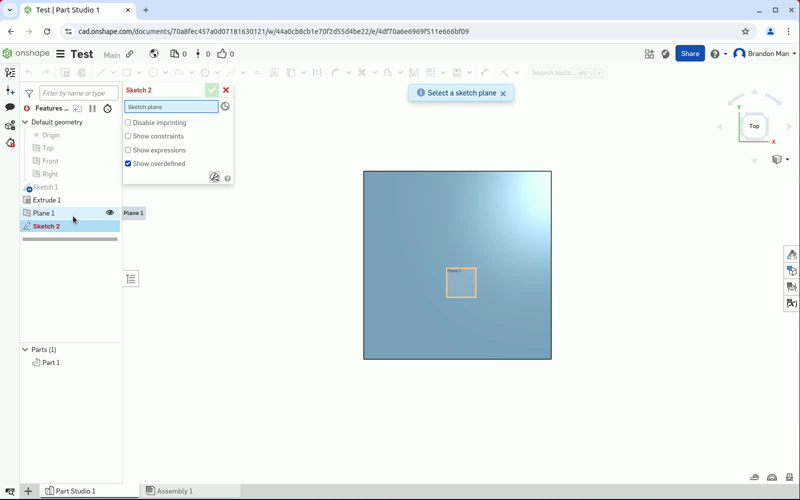
click(73, 215)
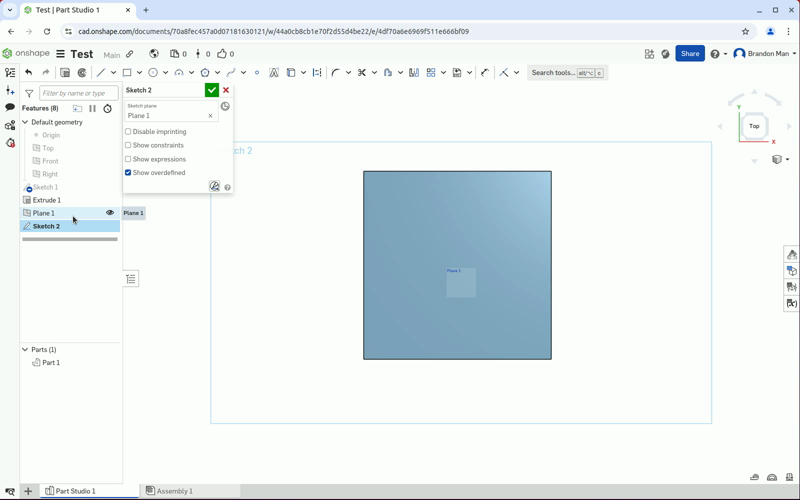
mouse_move(73, 352)
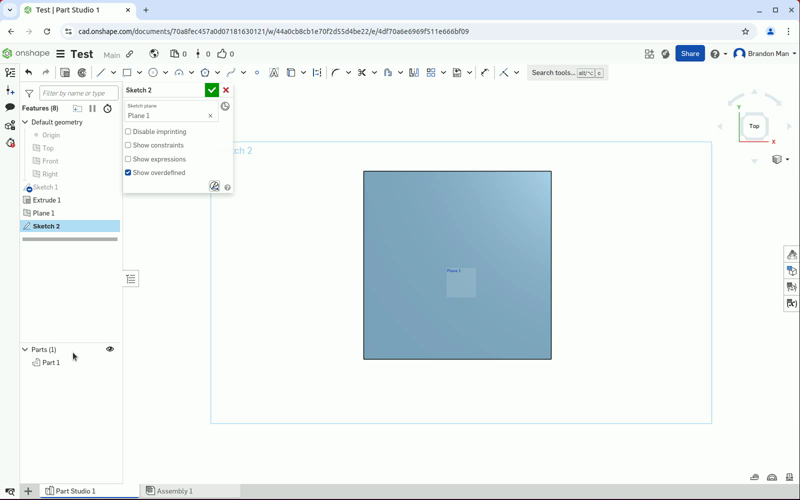
key(y)
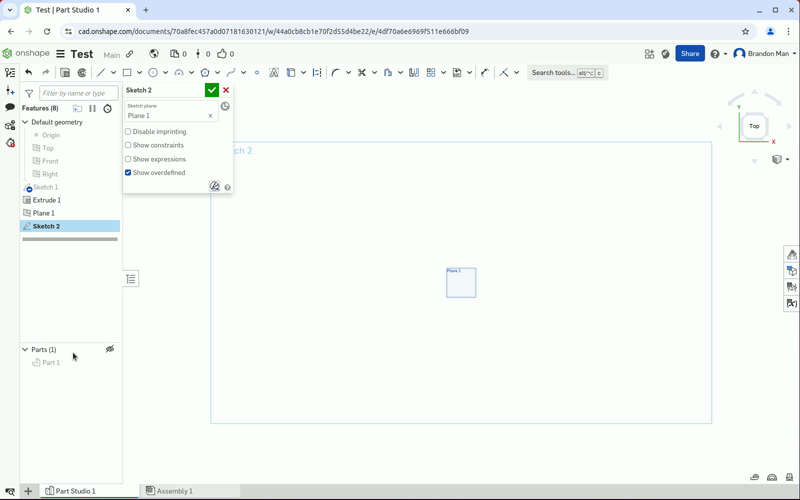
key(l)
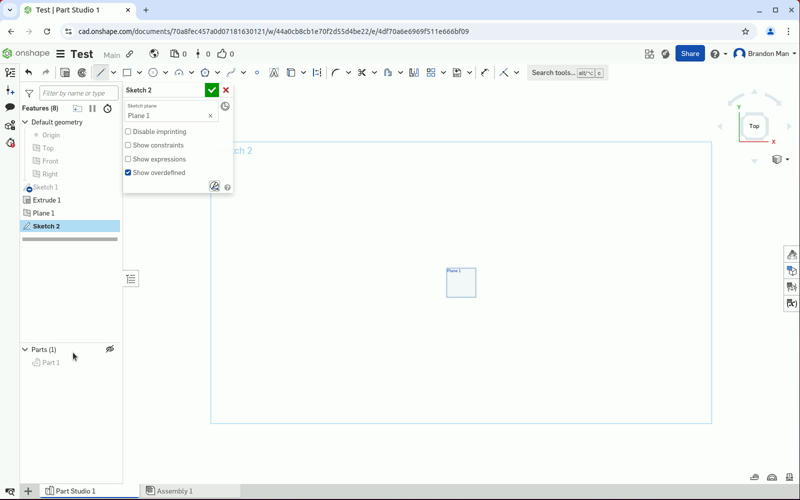
key_down(shift)
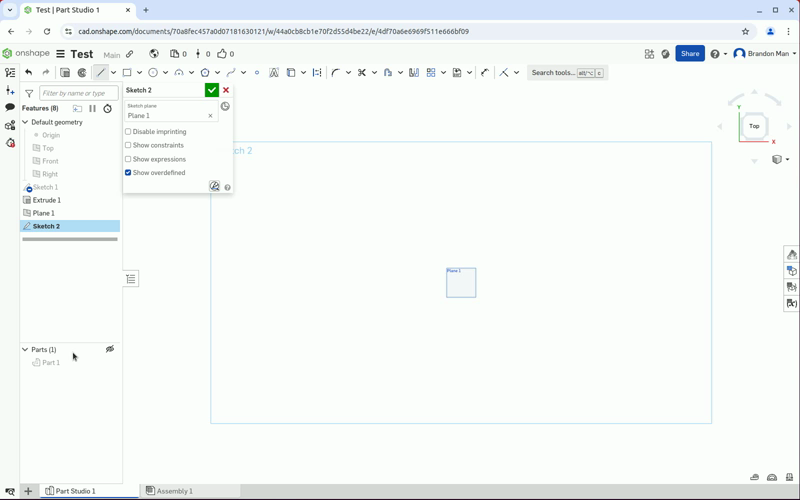
mouse_move(433, 282)
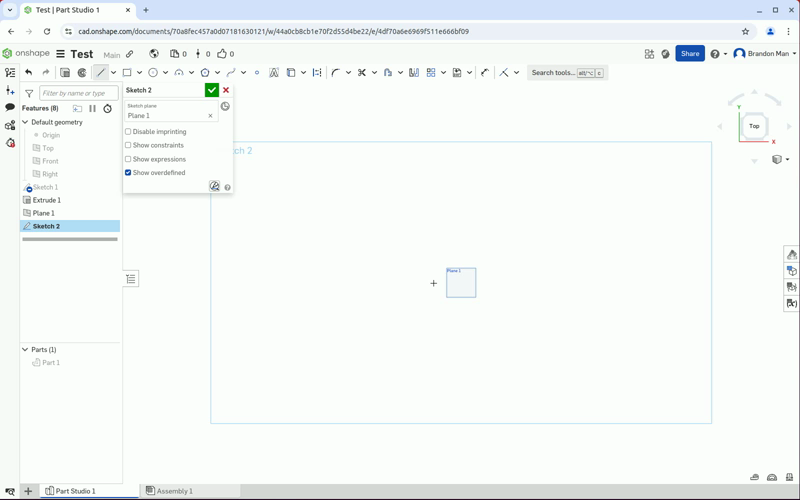
click(433, 282)
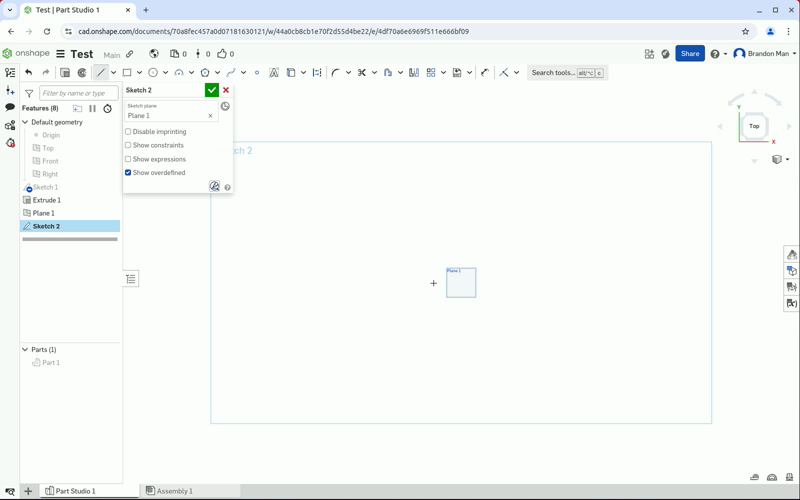
key_up(shift)
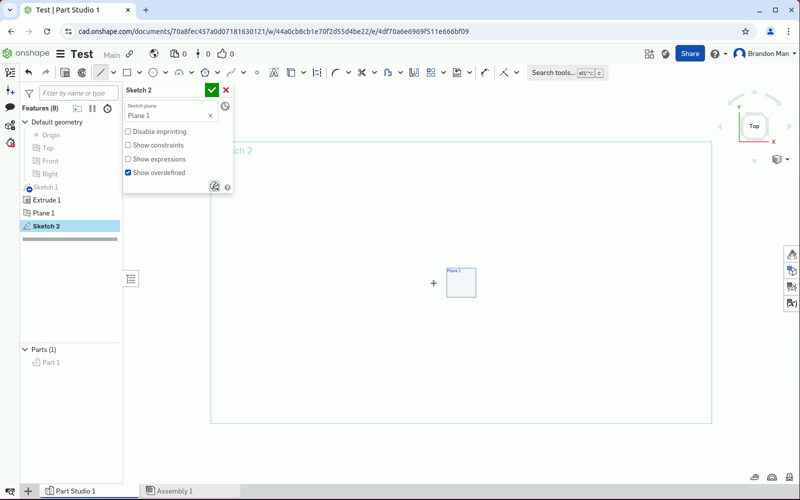
key_down(shift)
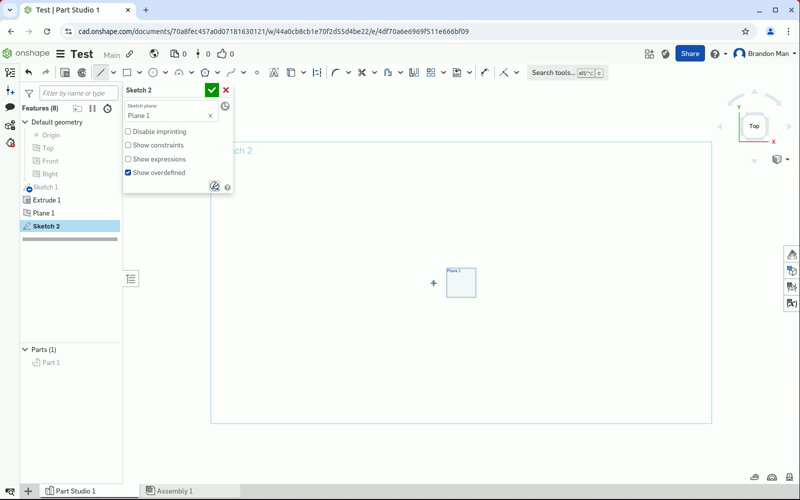
mouse_move(463, 282)
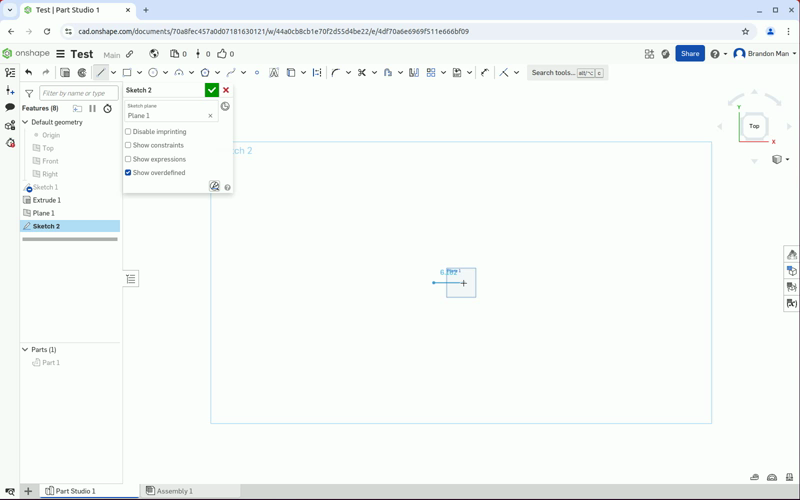
mouse_move(481, 282)
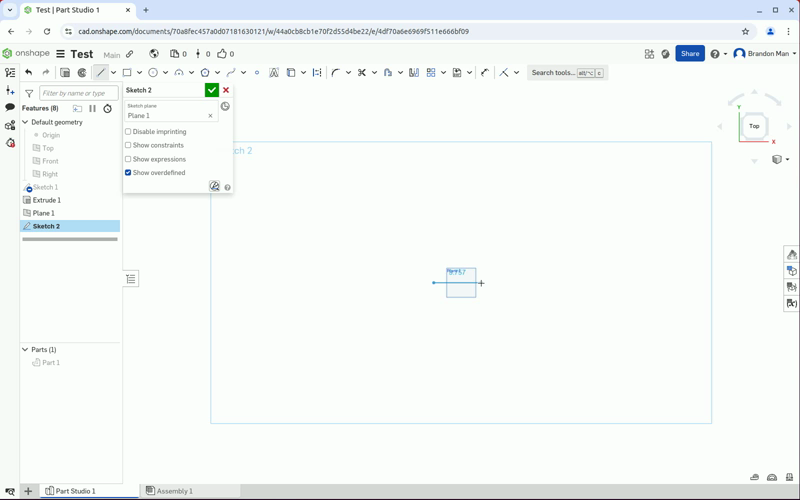
click(481, 282)
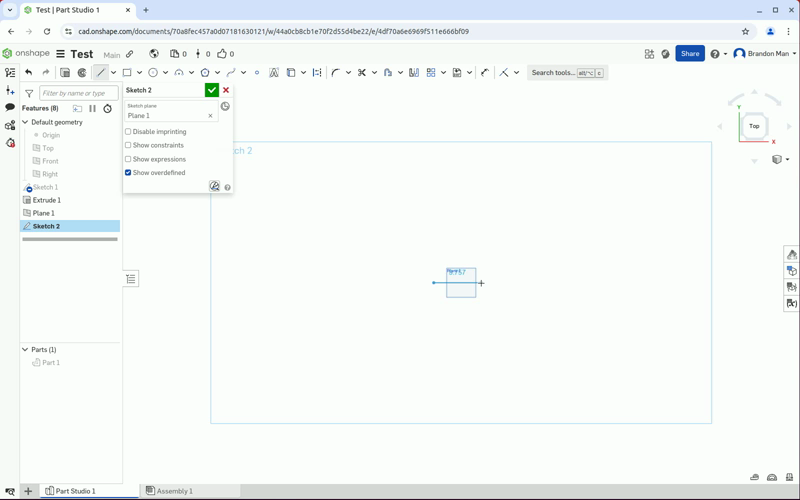
key_up(shift)
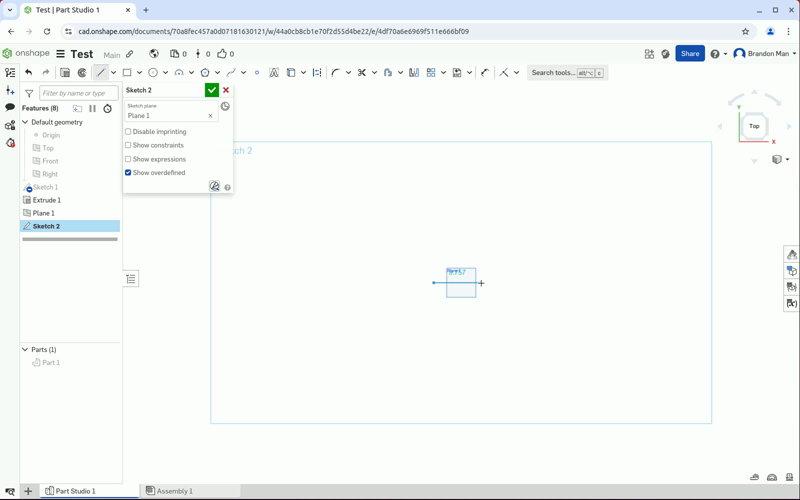
key_down(shift)
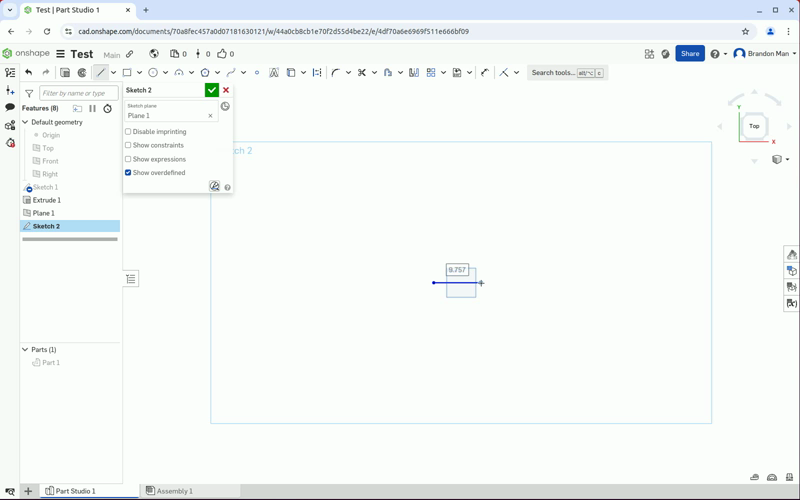
mouse_move(511, 282)
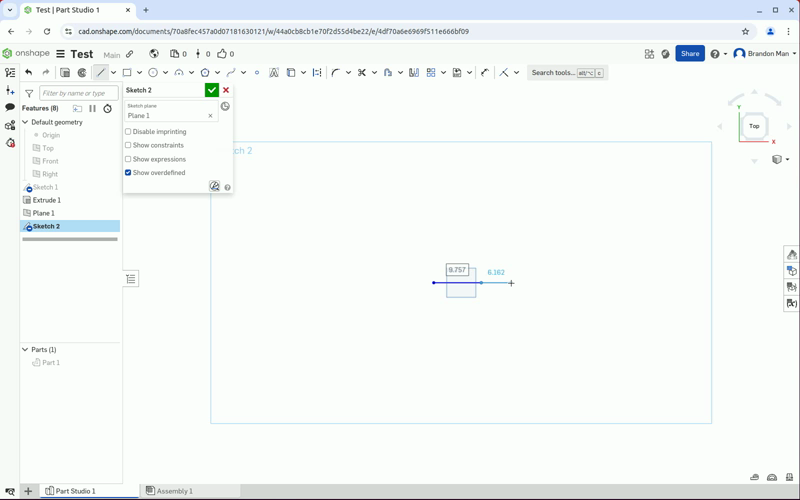
mouse_move(481, 235)
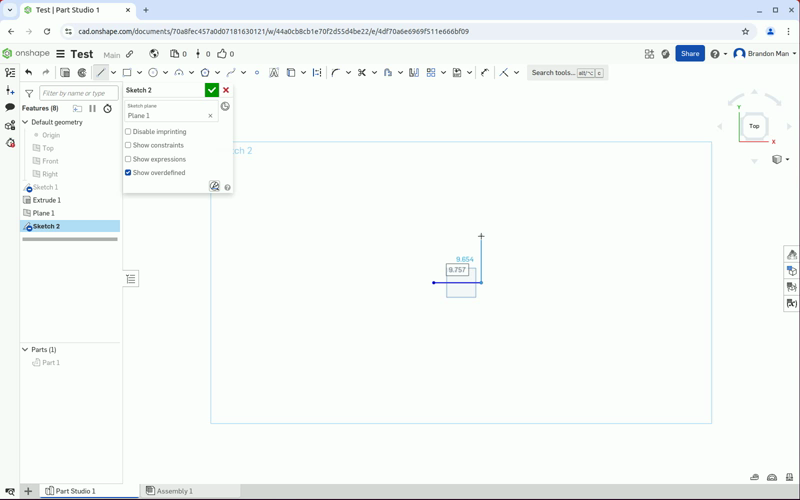
click(481, 235)
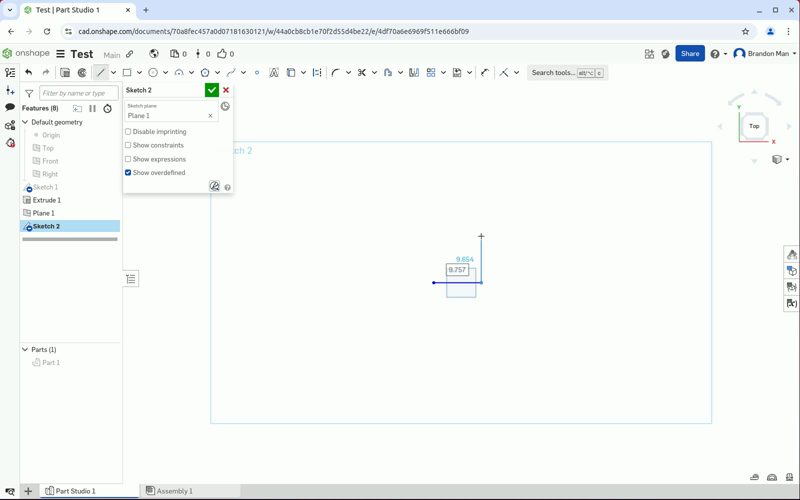
key_up(shift)
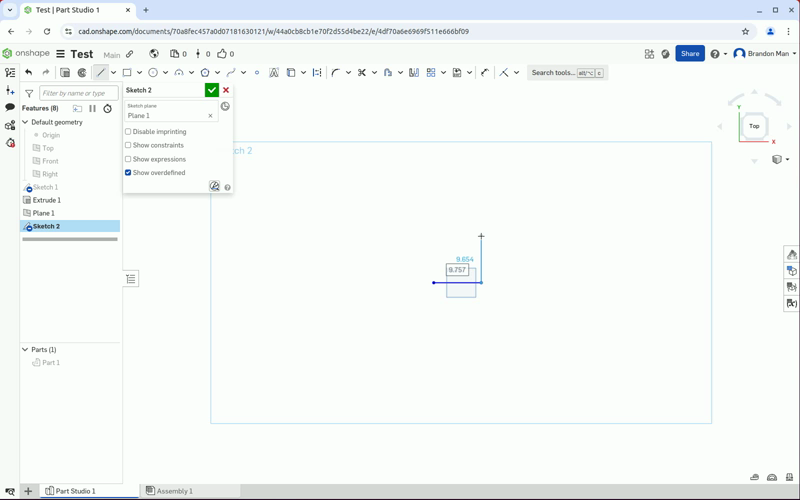
key_down(shift)
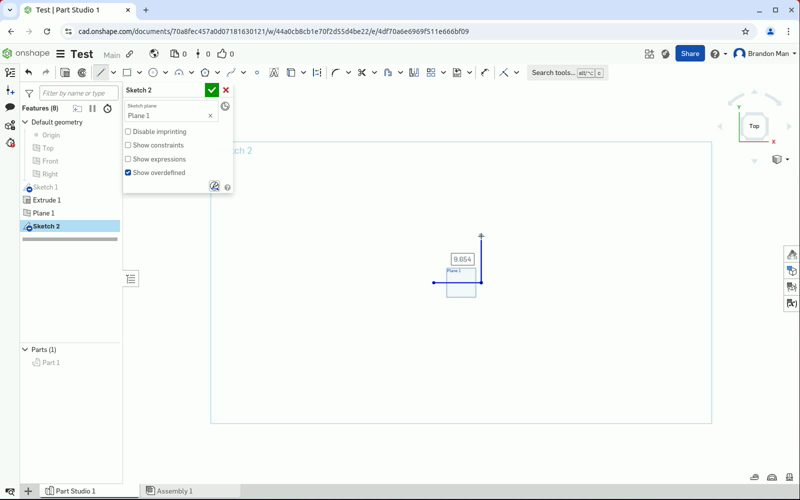
mouse_move(511, 235)
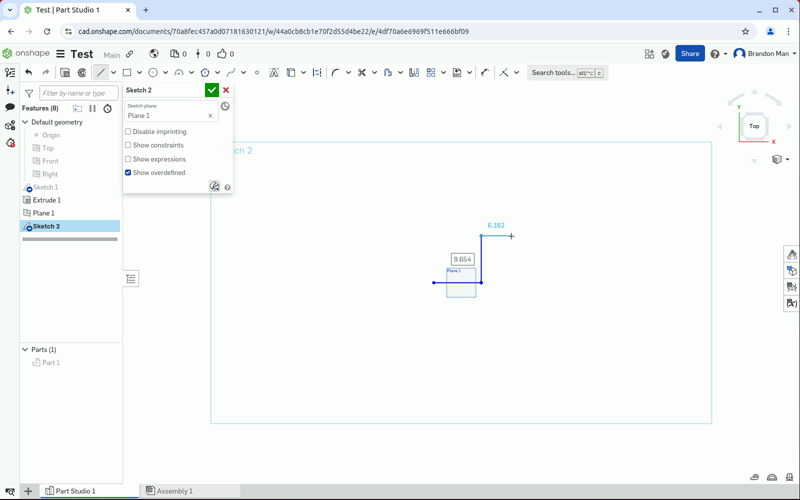
mouse_move(433, 235)
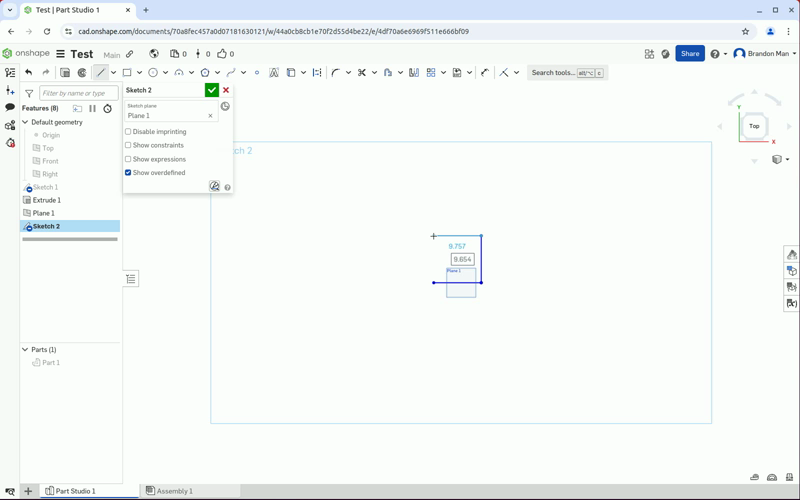
click(433, 235)
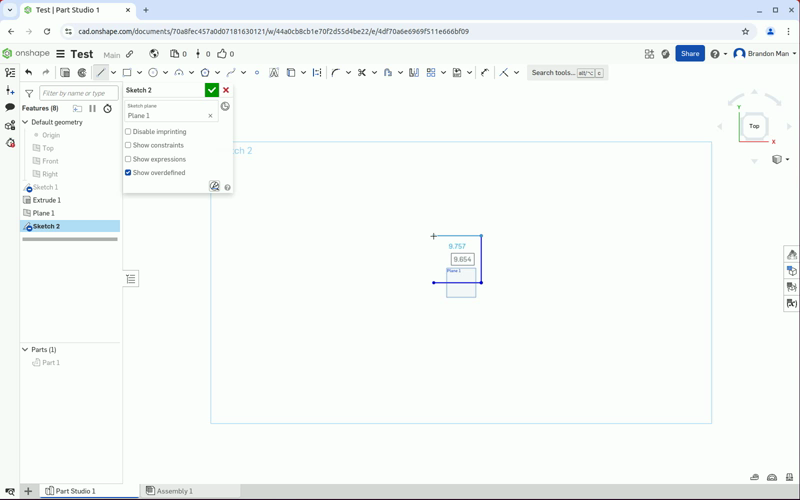
key_up(shift)
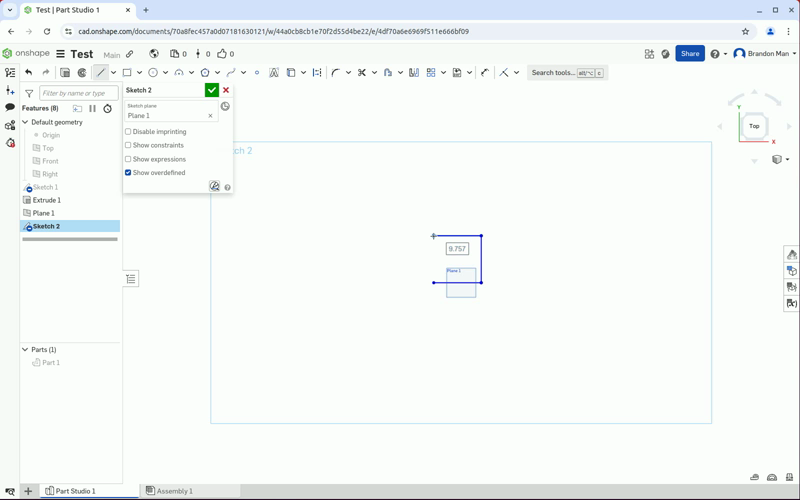
mouse_move(463, 235)
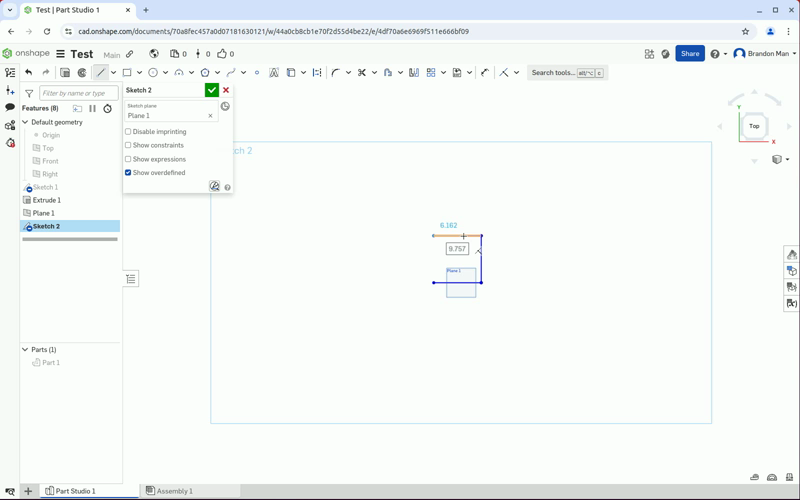
key_down(shift)
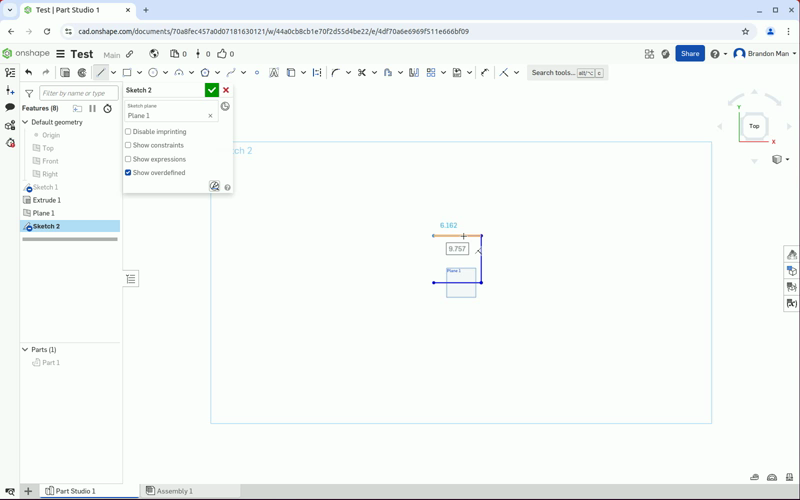
mouse_move(433, 282)
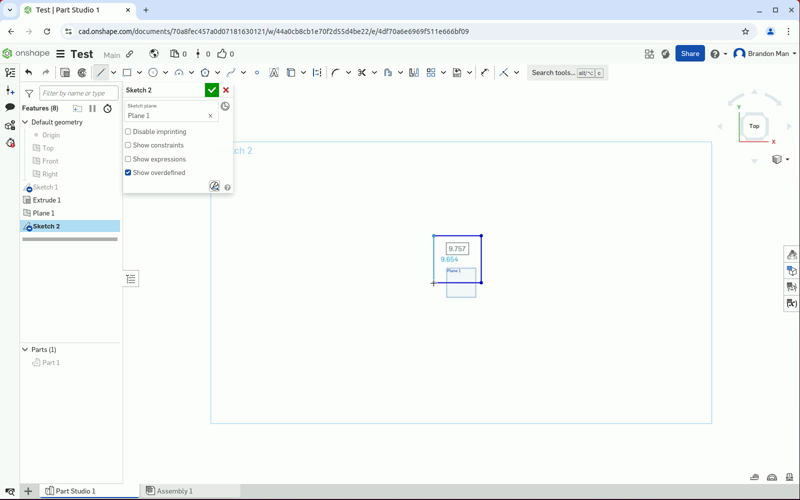
key_up(shift)
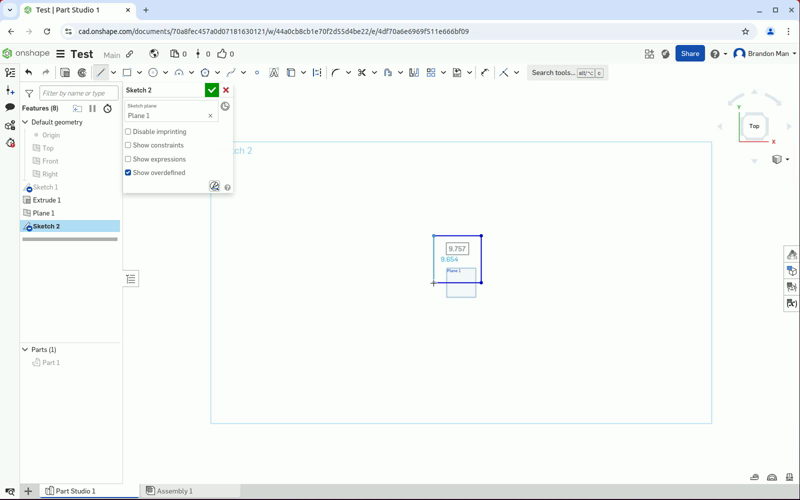
click(433, 282)
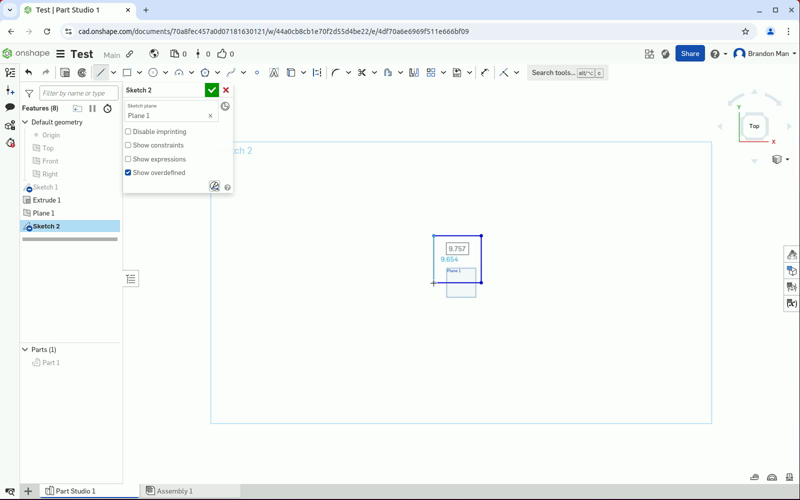
key(esc)
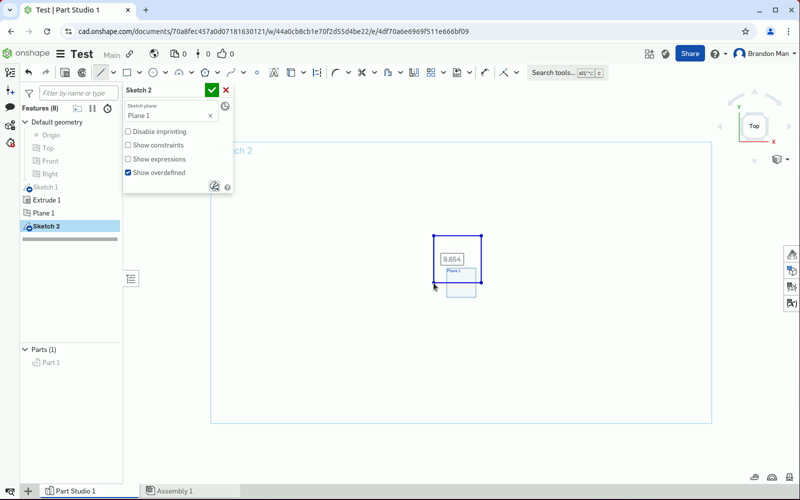
mouse_move(468, 261)
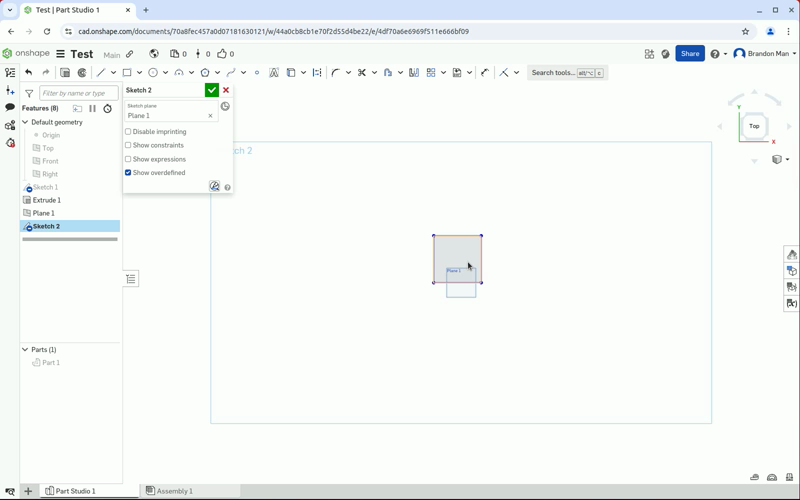
click(468, 261)
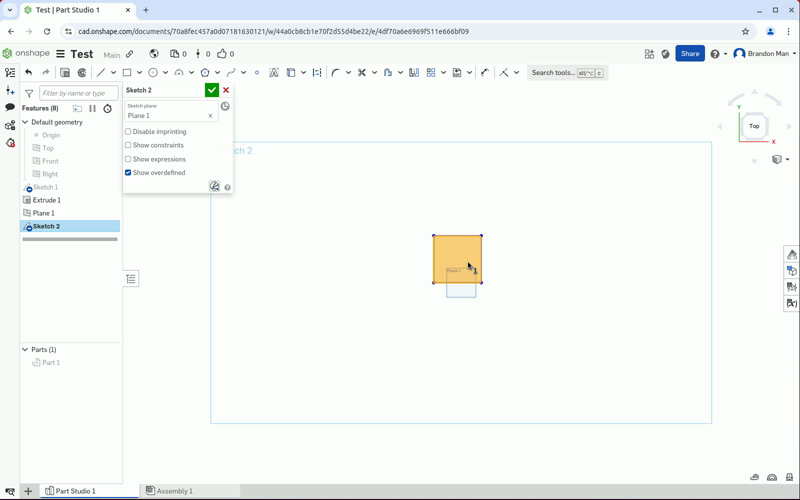
mouse_move(73, 352)
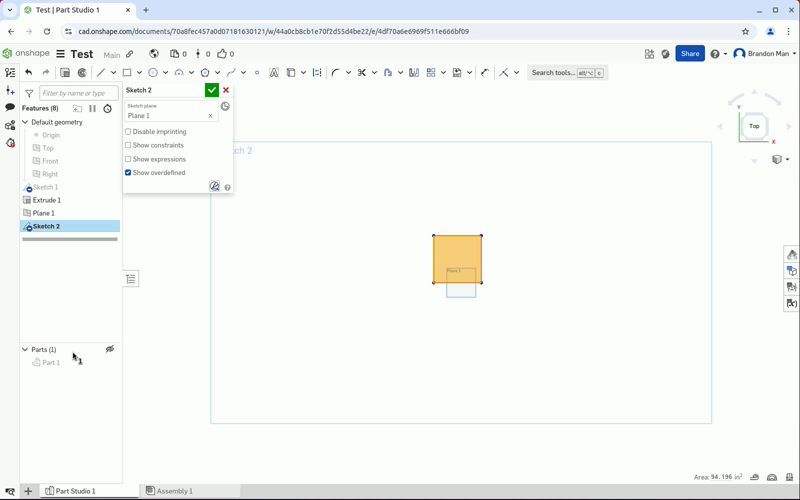
key(shift+y)
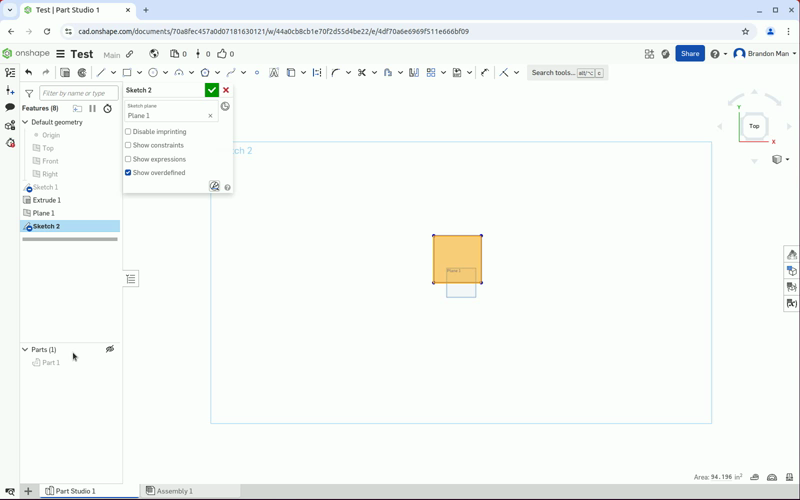
key(shift+e)
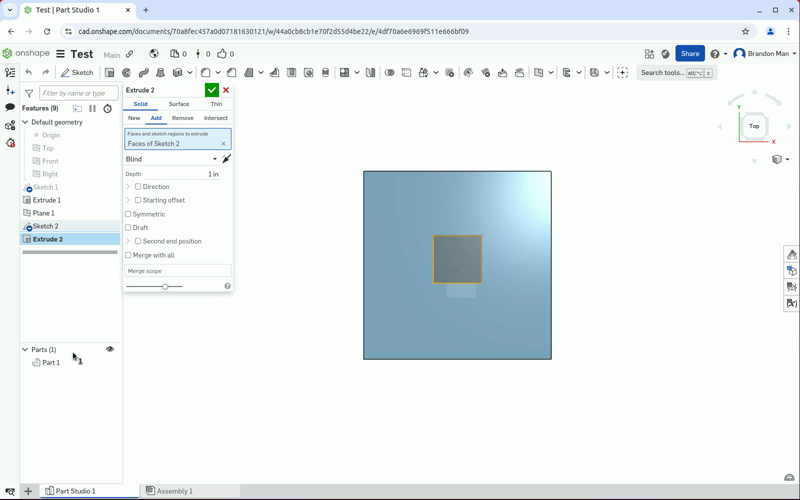
mouse_move(143, 106)
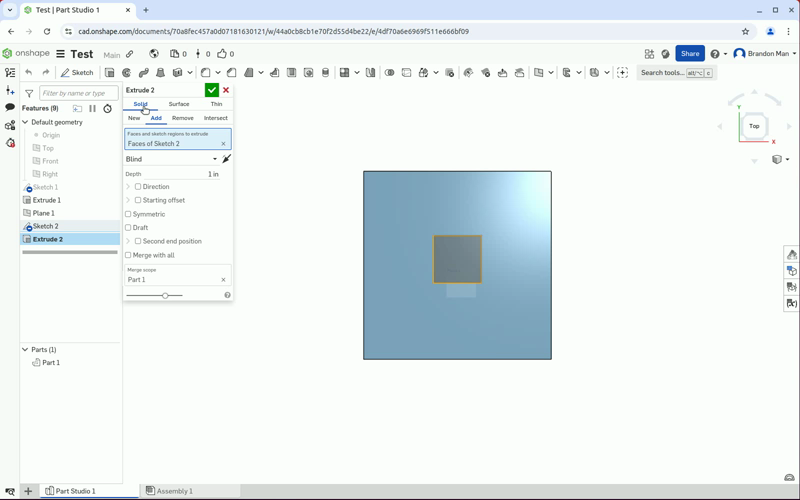
click(143, 106)
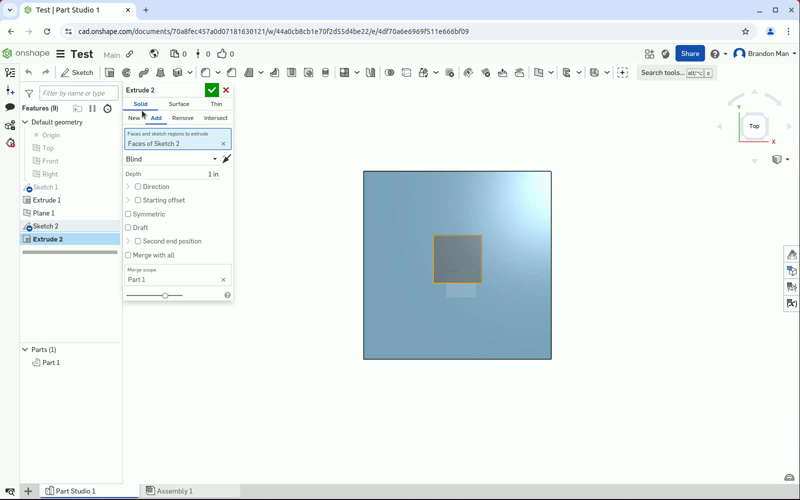
mouse_move(137, 120)
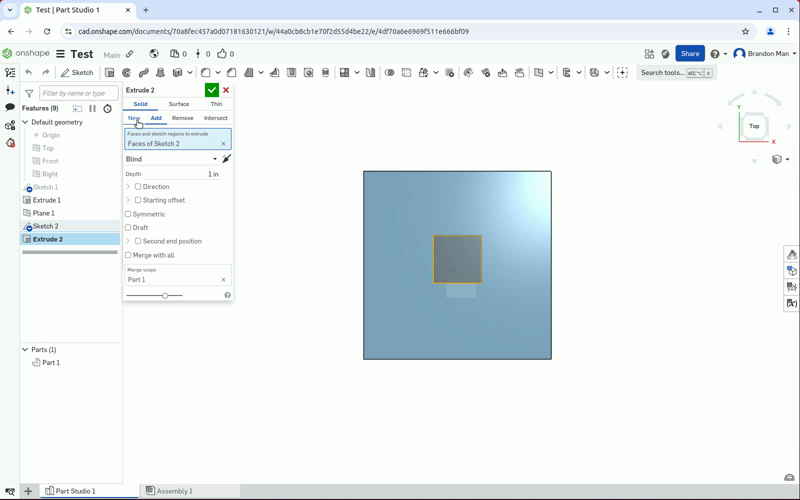
click(137, 120)
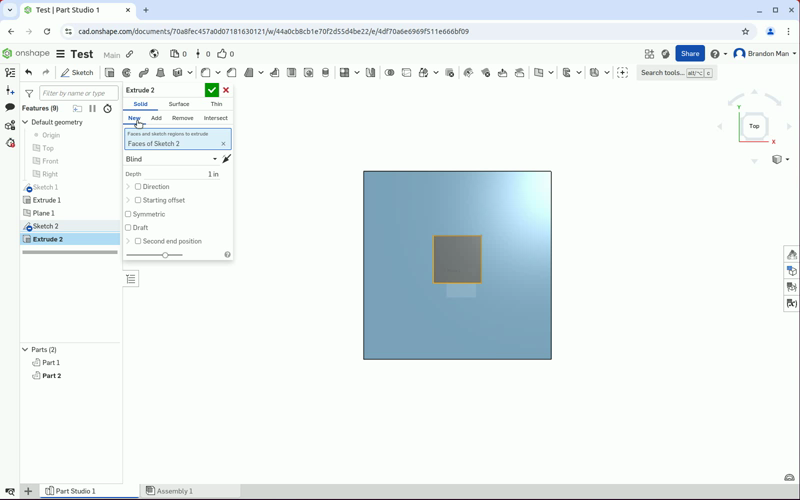
key(tab, 4)
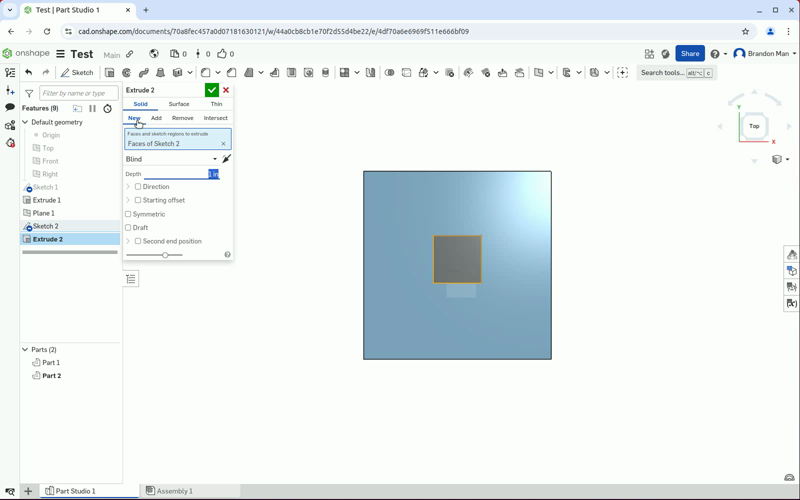
text(9.628)
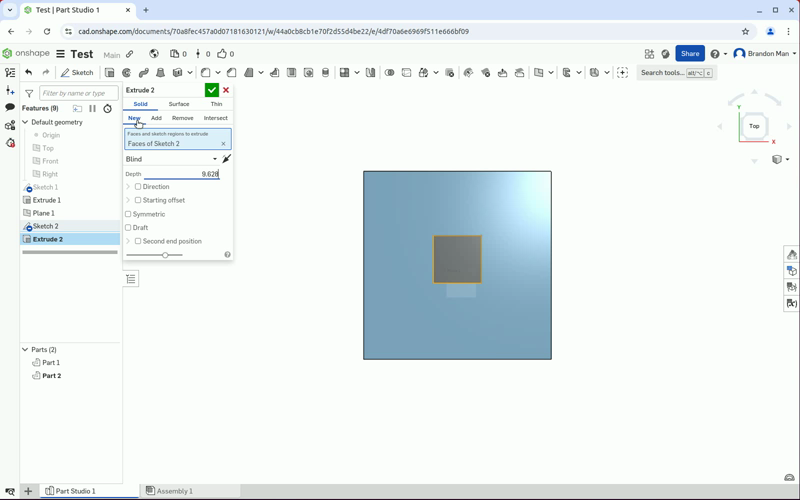
key(enter)
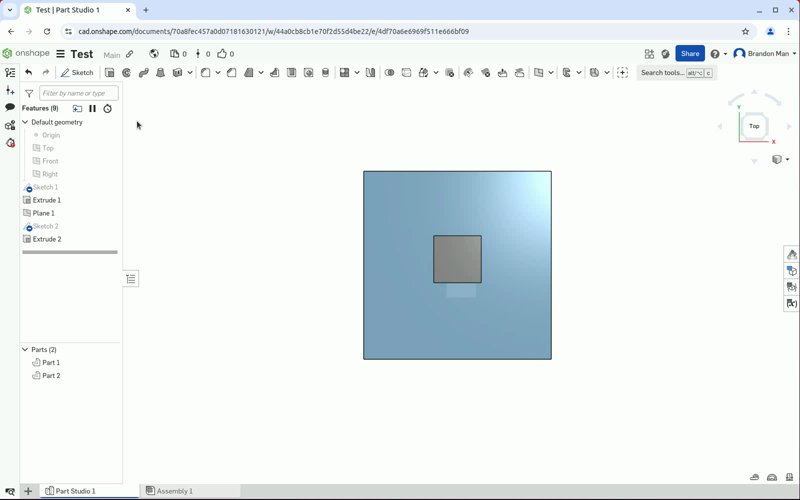
key(shift+h)
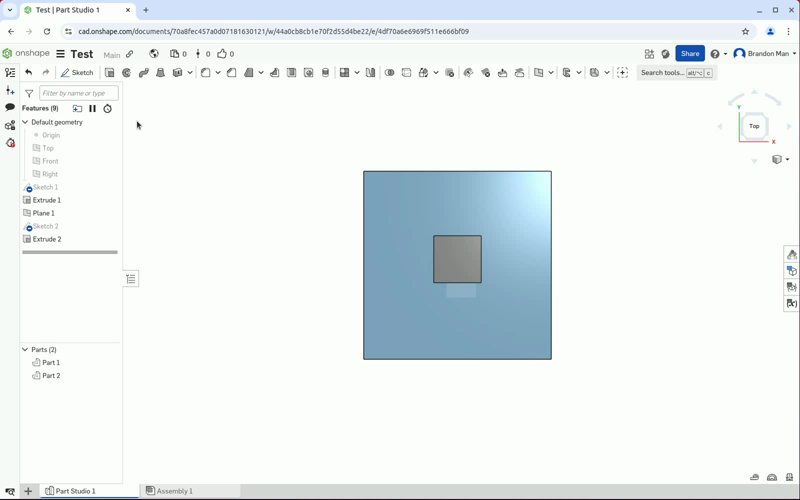
key(shift+h)
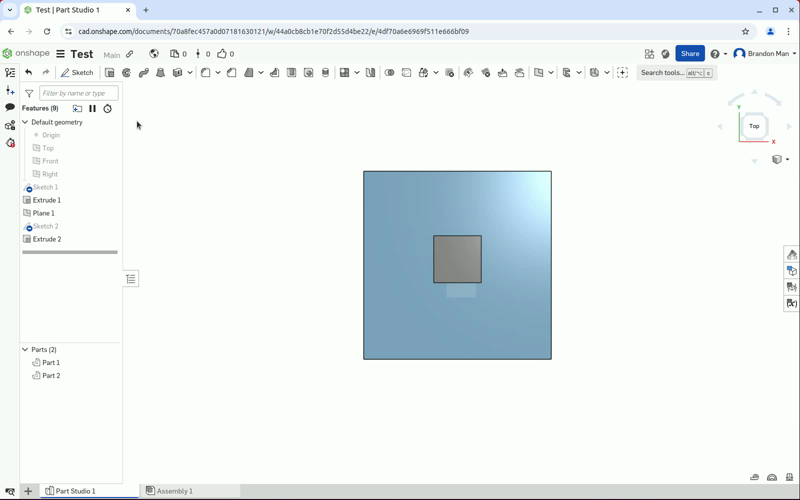
mouse_move(73, 189)
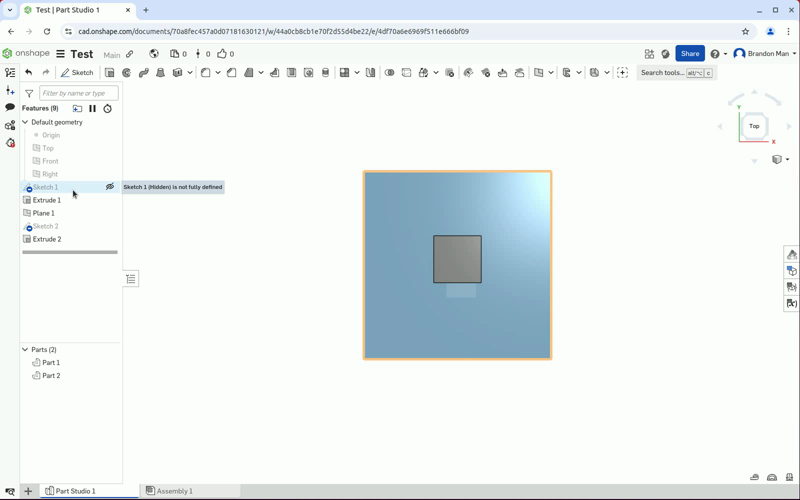
click(73, 189)
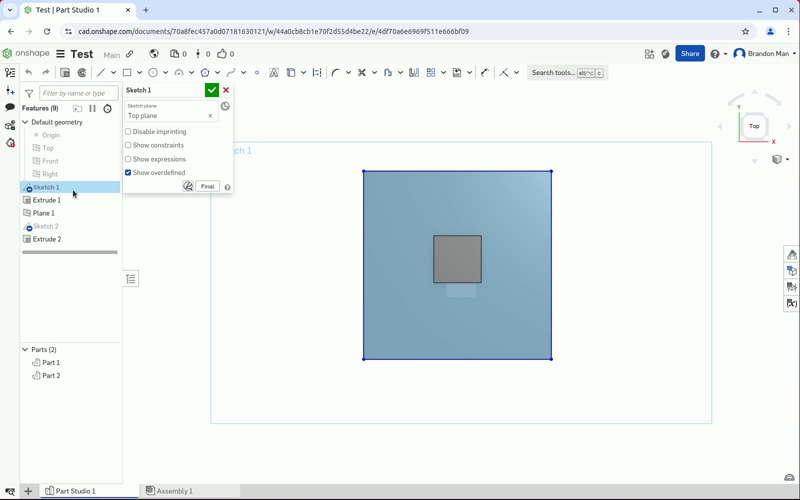
mouse_move(229, 92)
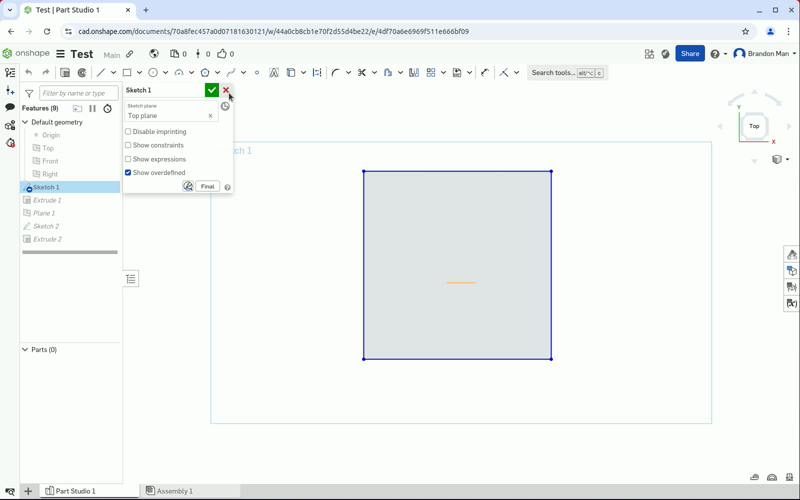
click(229, 92)
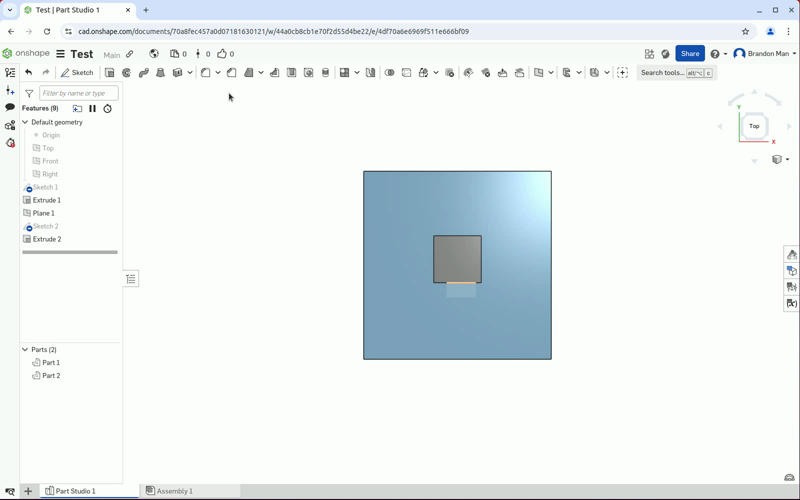
mouse_move(541, 75)
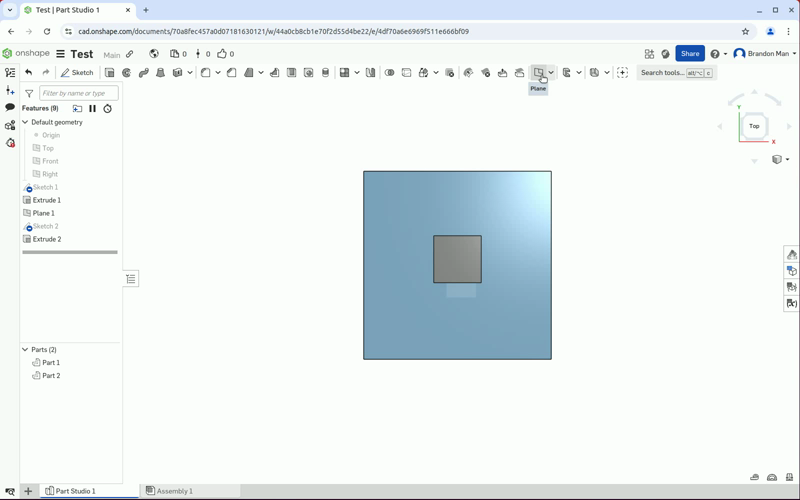
click(541, 75)
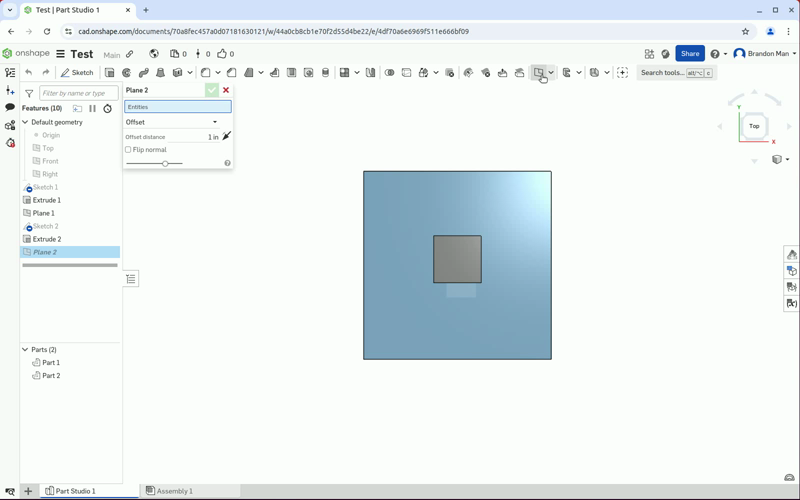
mouse_move(73, 150)
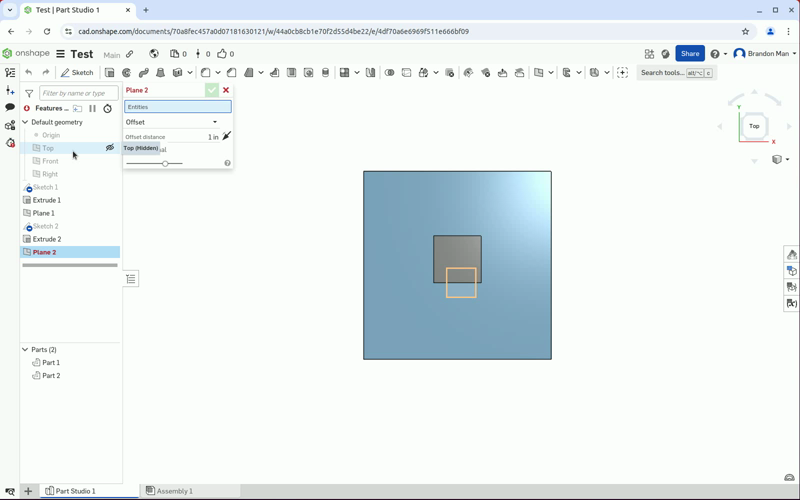
click(73, 150)
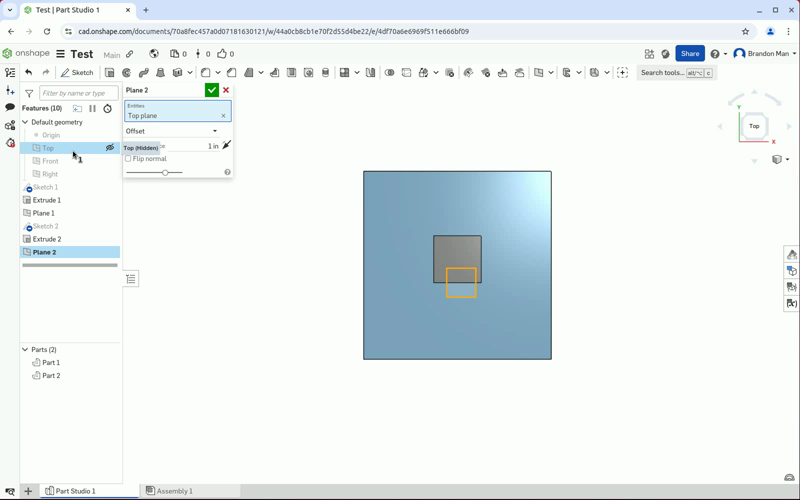
key(tab, 2)
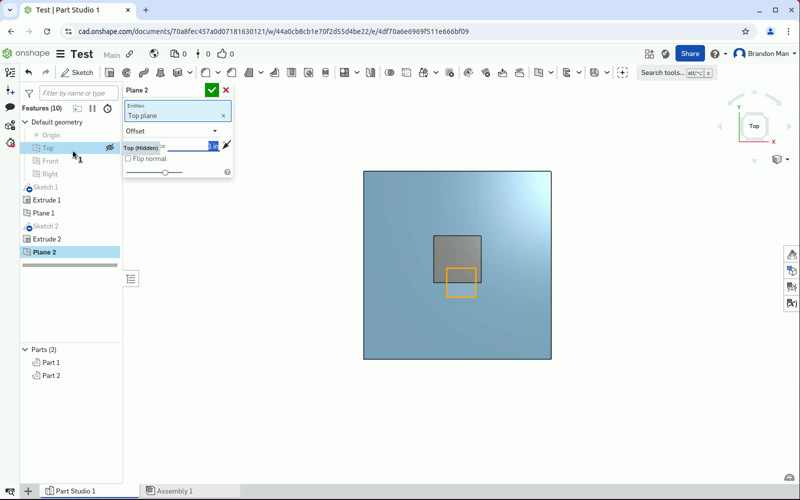
text(10.845)
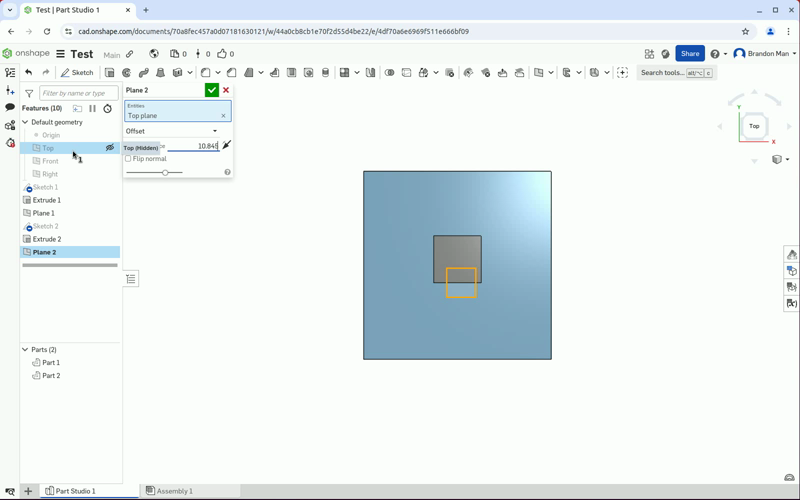
key(enter, 2)
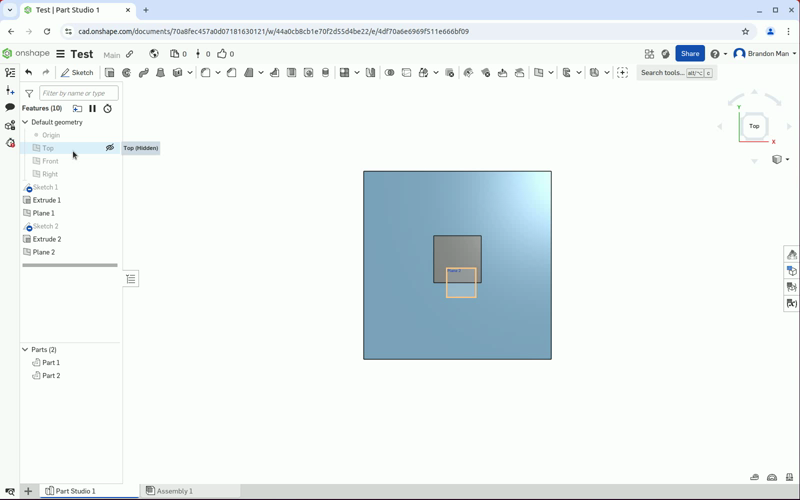
key(shift+s)
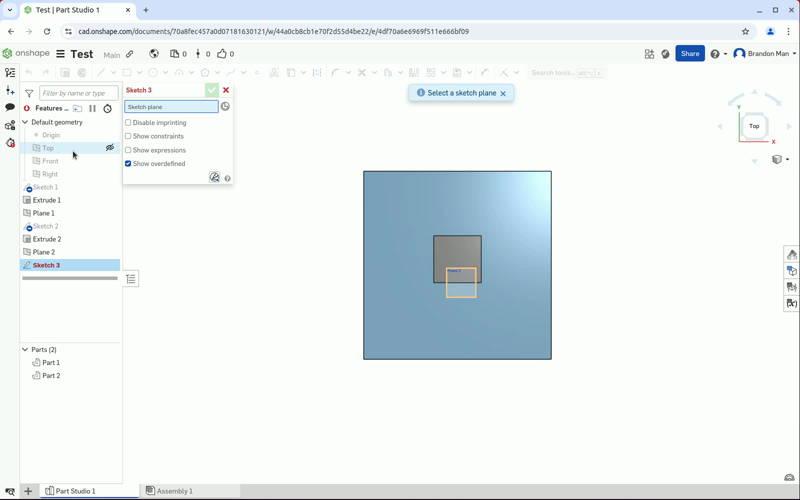
mouse_move(73, 254)
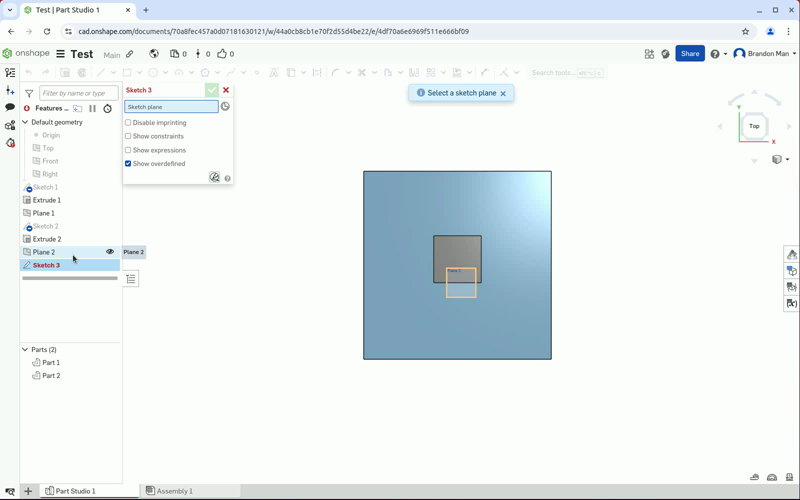
click(73, 254)
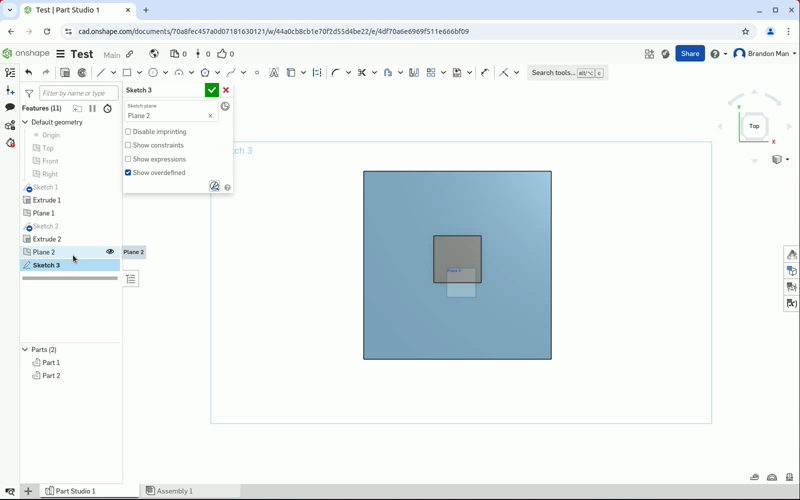
mouse_move(73, 352)
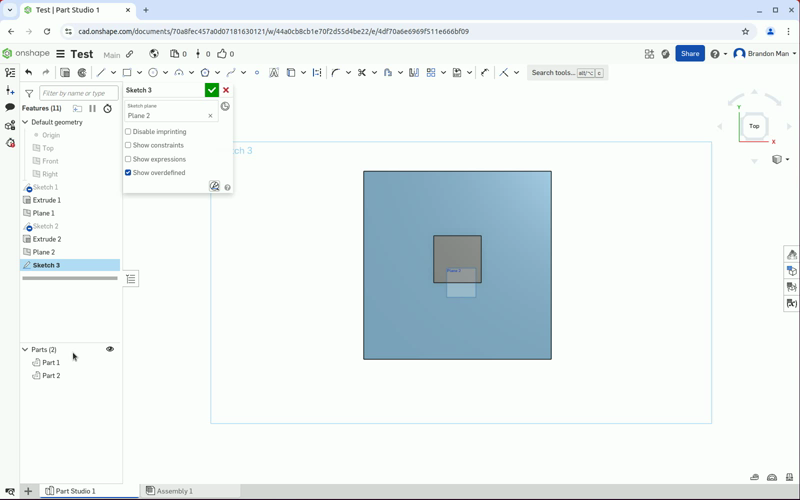
key(y)
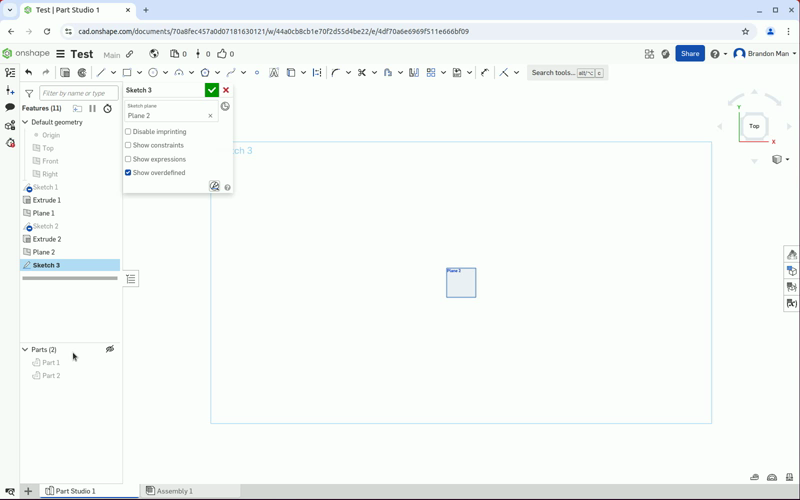
key(l)
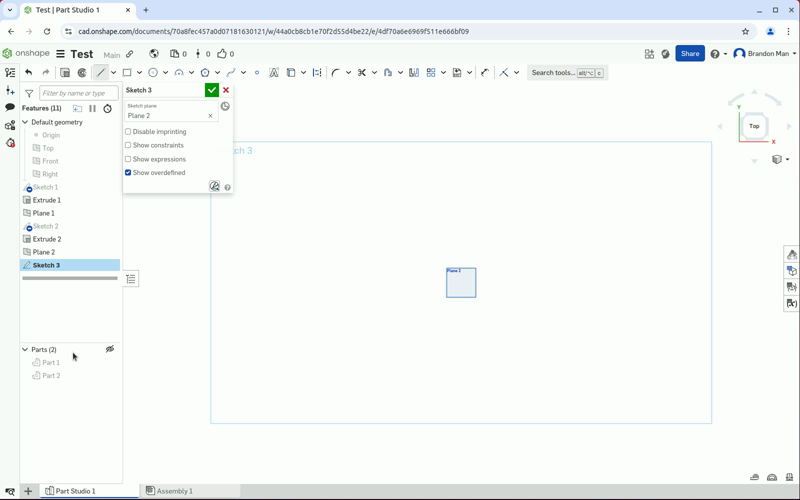
key_down(shift)
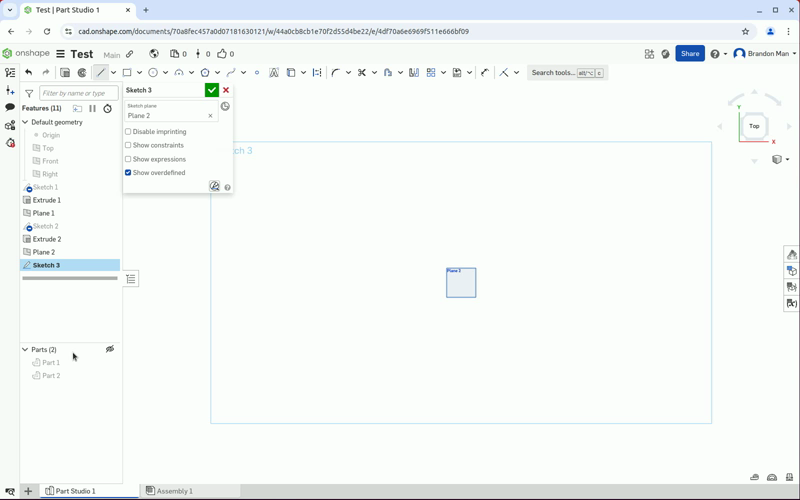
mouse_move(439, 276)
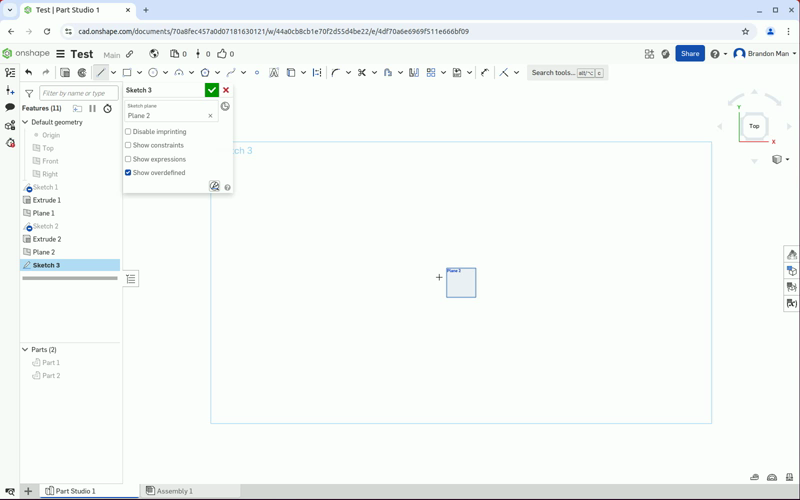
click(439, 276)
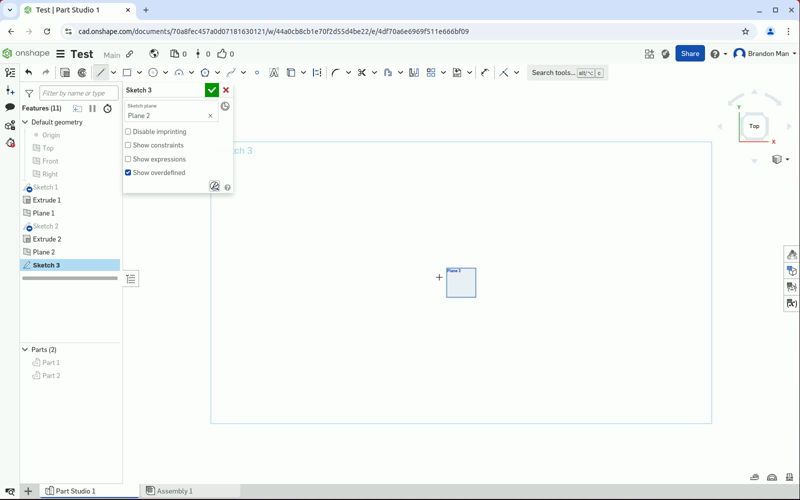
key_up(shift)
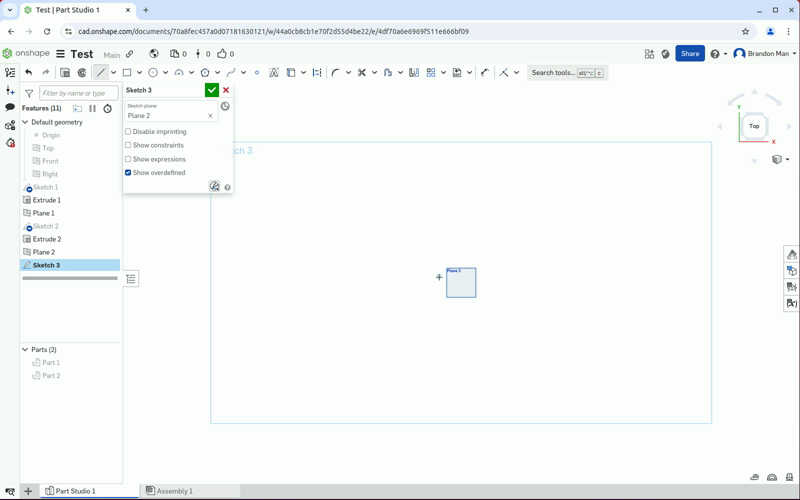
key_down(shift)
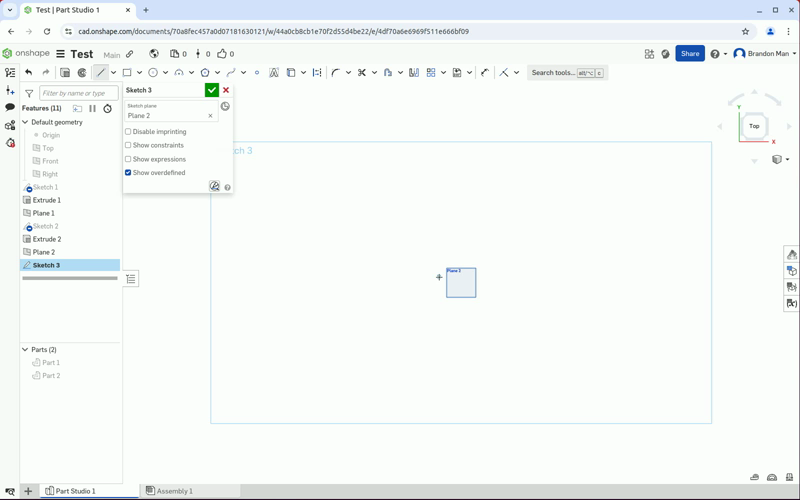
mouse_move(469, 276)
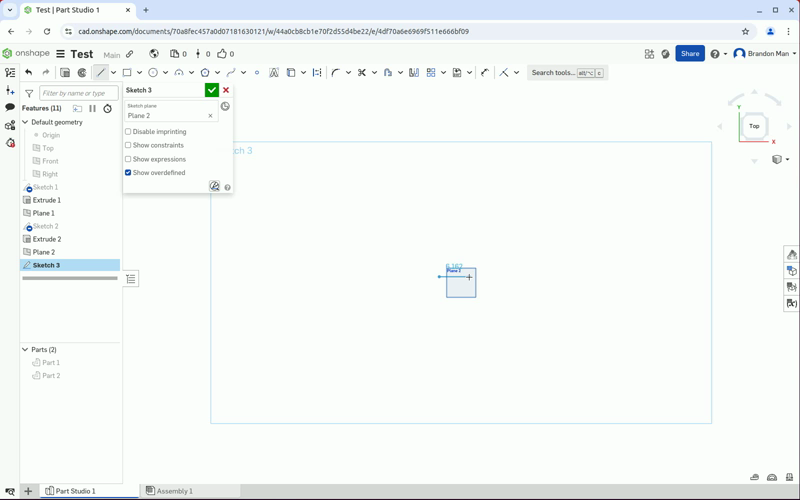
mouse_move(476, 276)
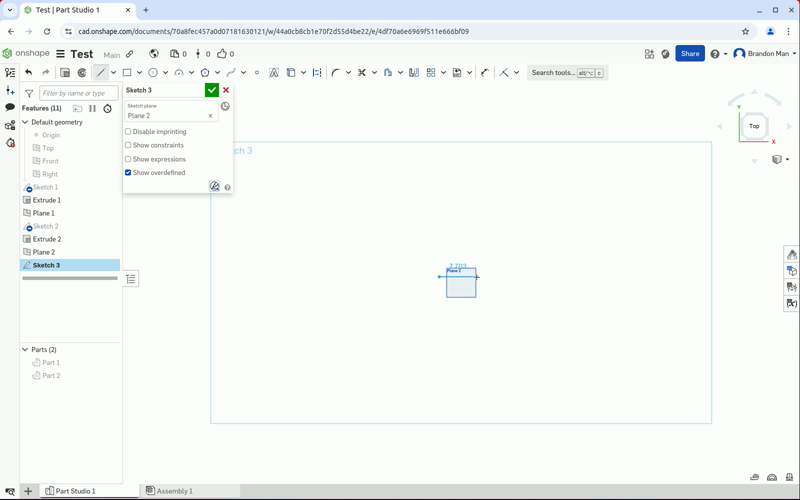
click(476, 276)
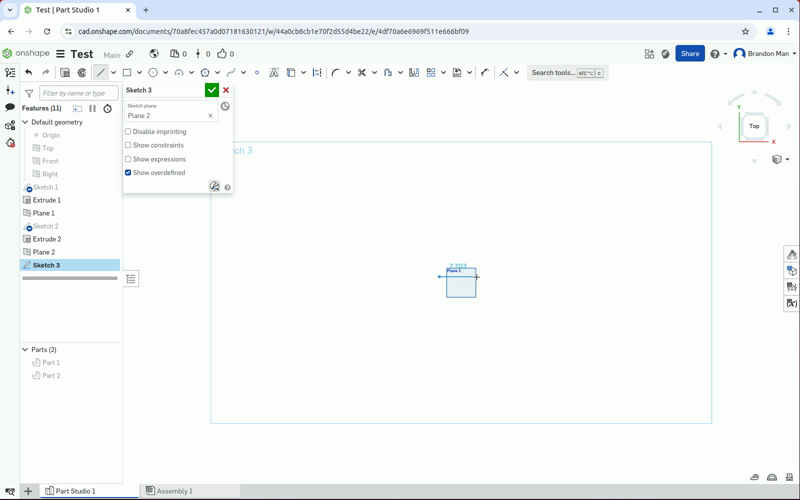
key_up(shift)
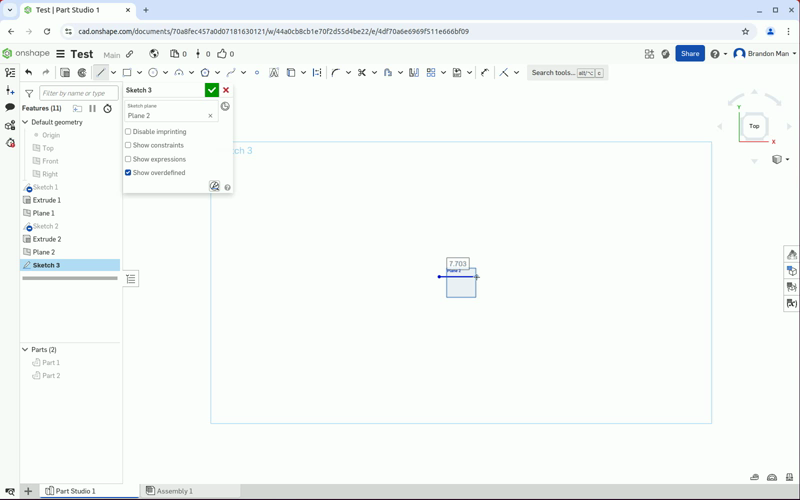
key_down(shift)
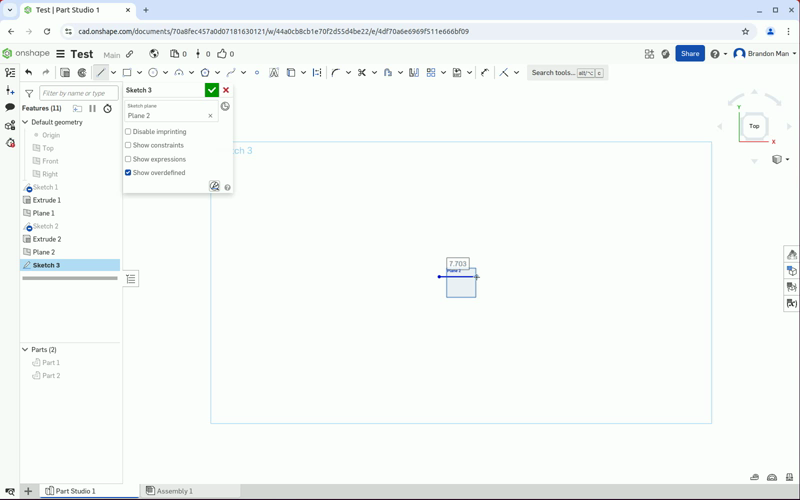
mouse_move(506, 276)
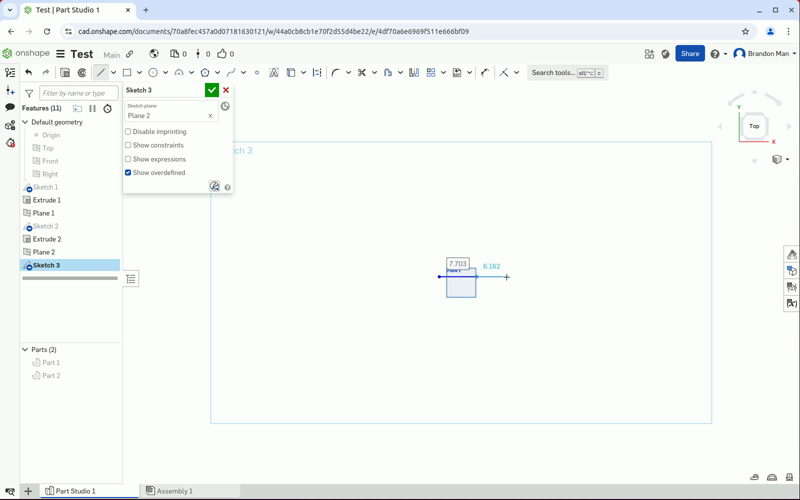
mouse_move(476, 240)
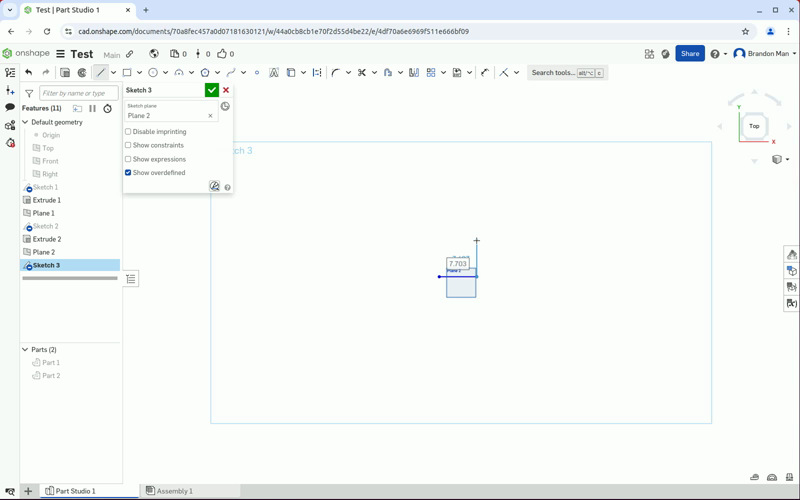
click(476, 240)
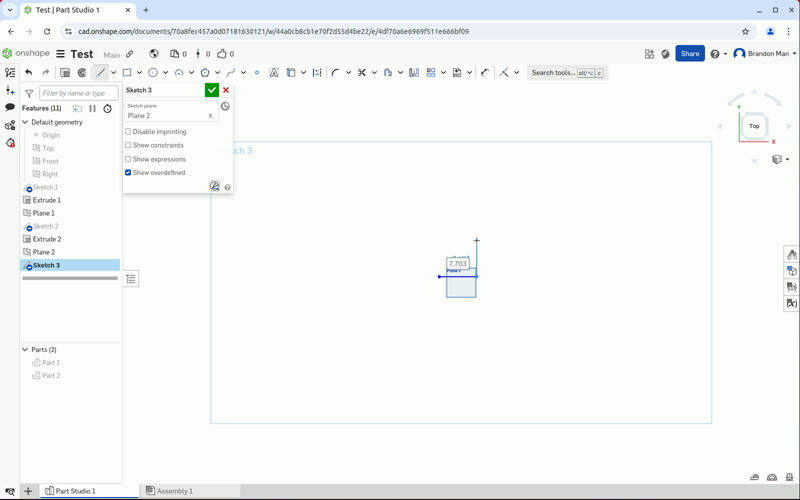
key_up(shift)
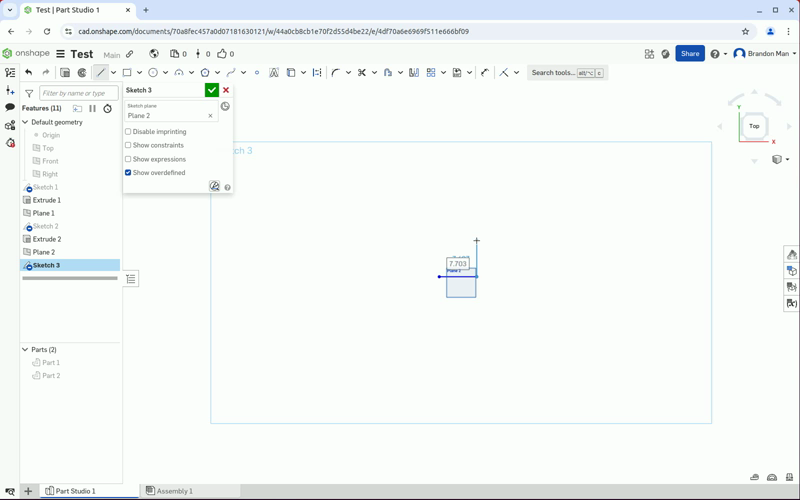
key_down(shift)
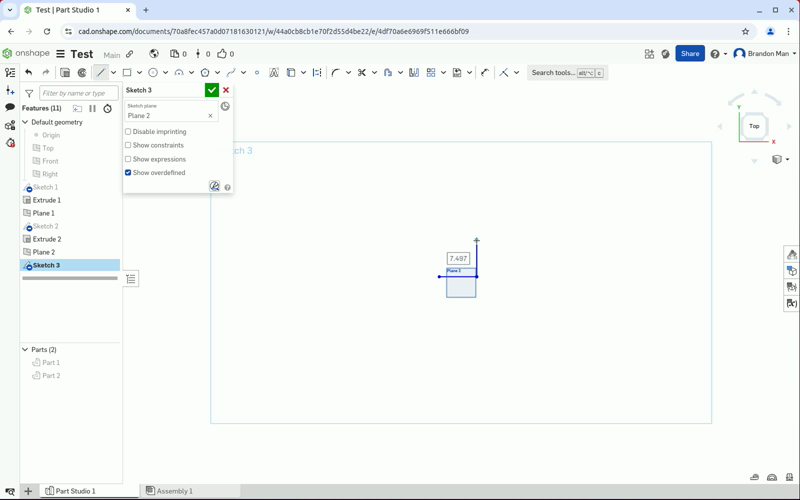
mouse_move(506, 240)
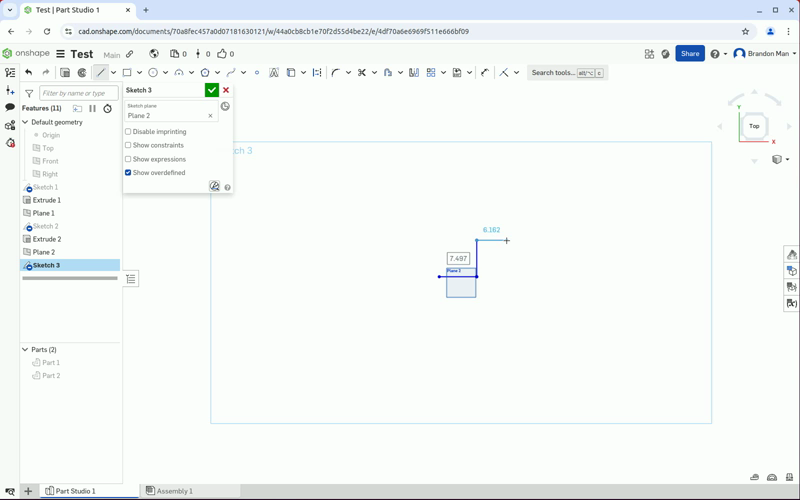
mouse_move(439, 240)
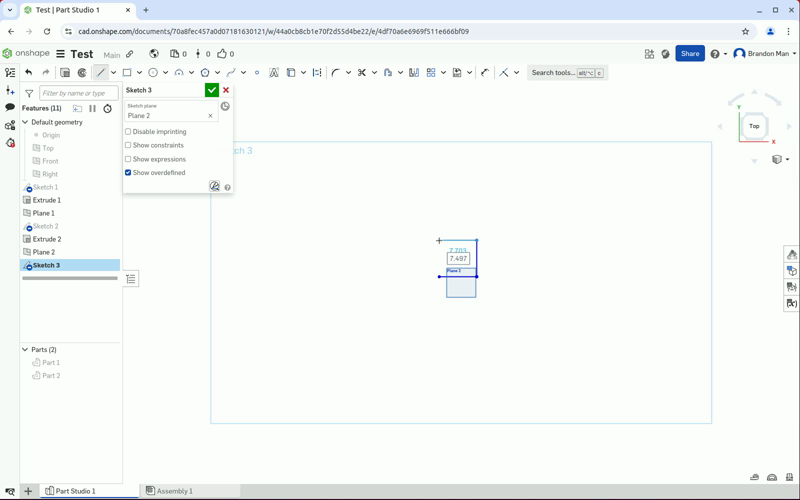
click(439, 240)
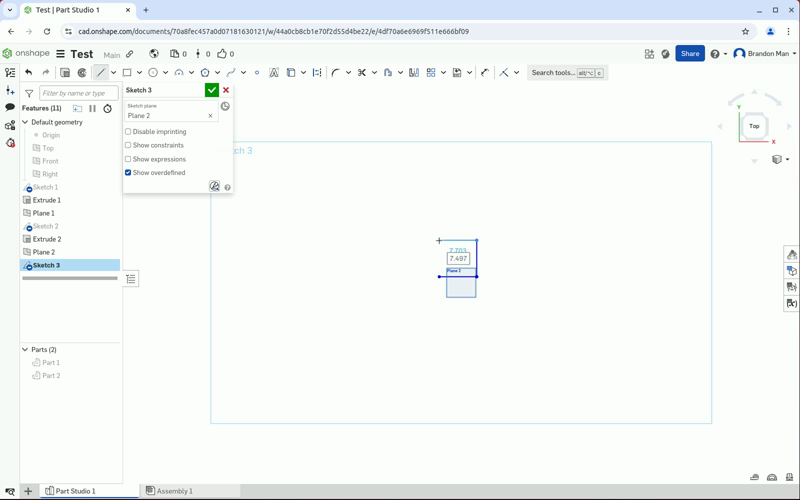
key_up(shift)
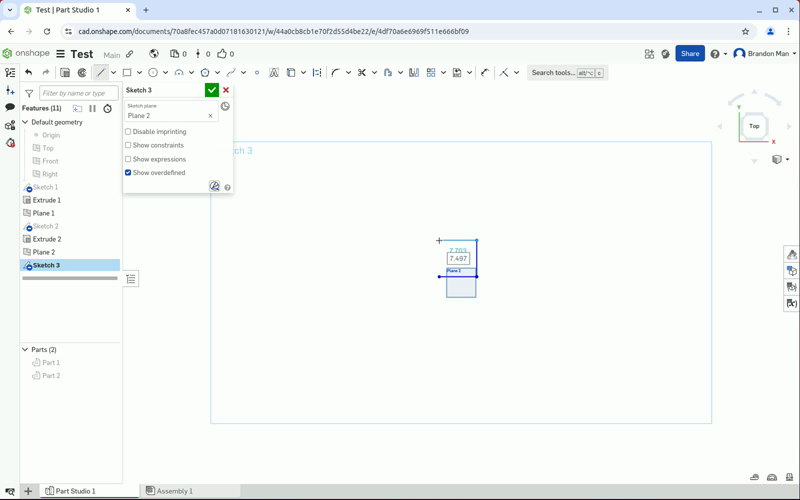
mouse_move(469, 240)
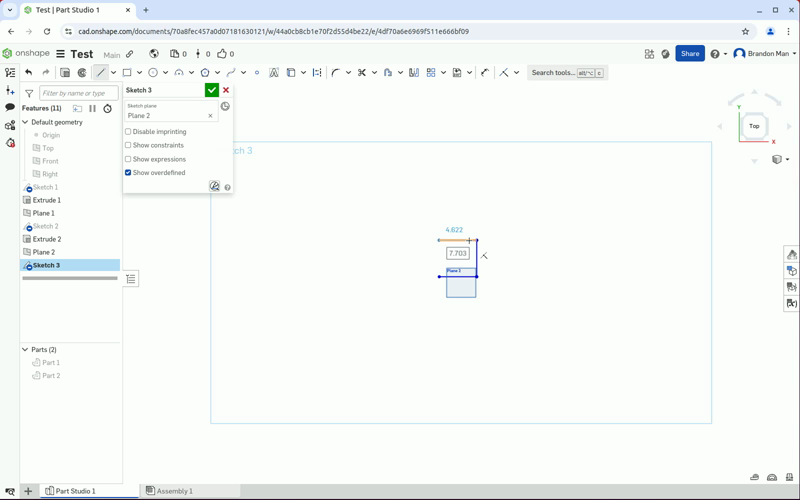
key_down(shift)
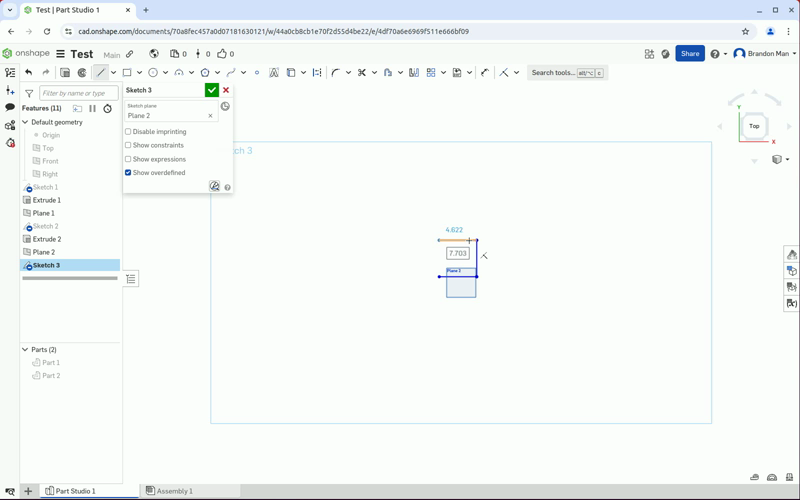
mouse_move(439, 276)
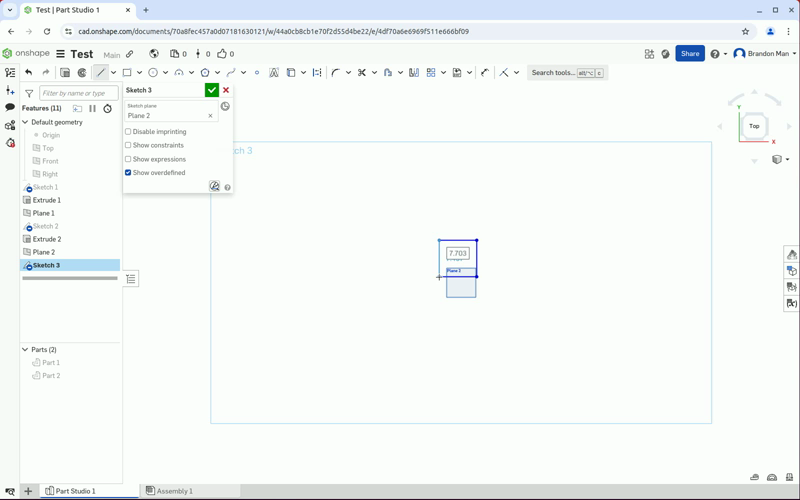
key_up(shift)
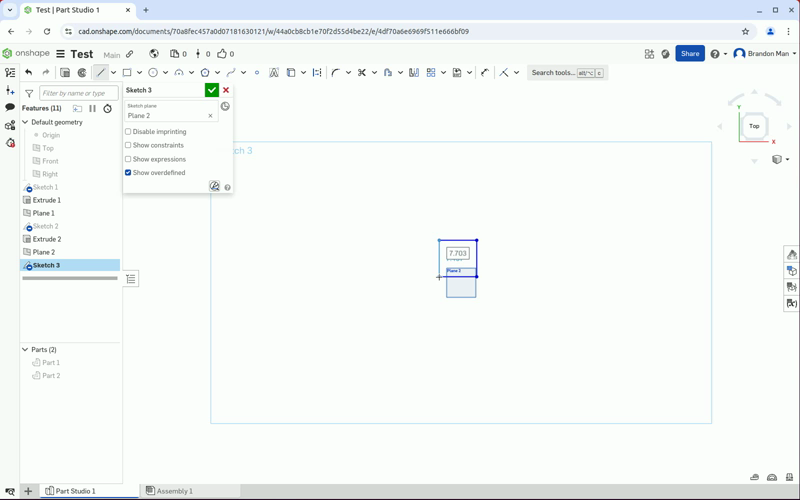
click(439, 276)
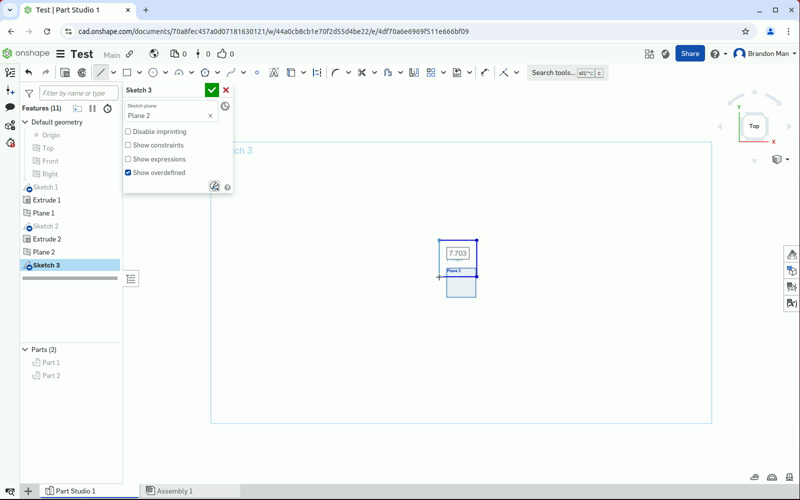
key(esc)
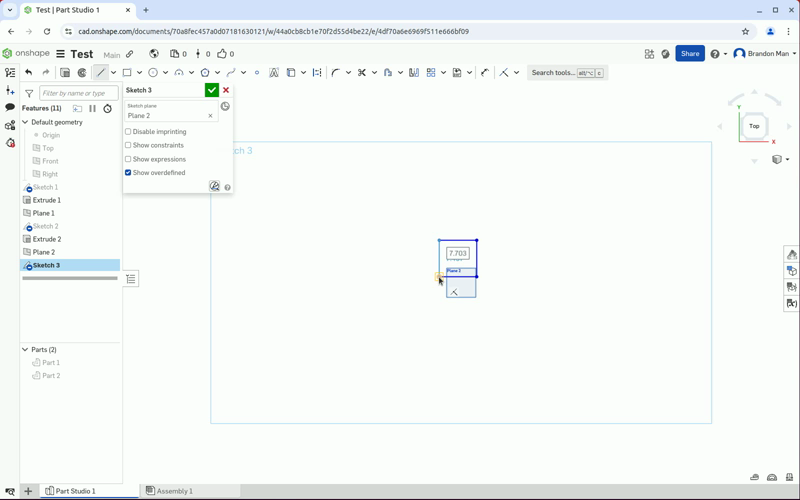
mouse_move(450, 262)
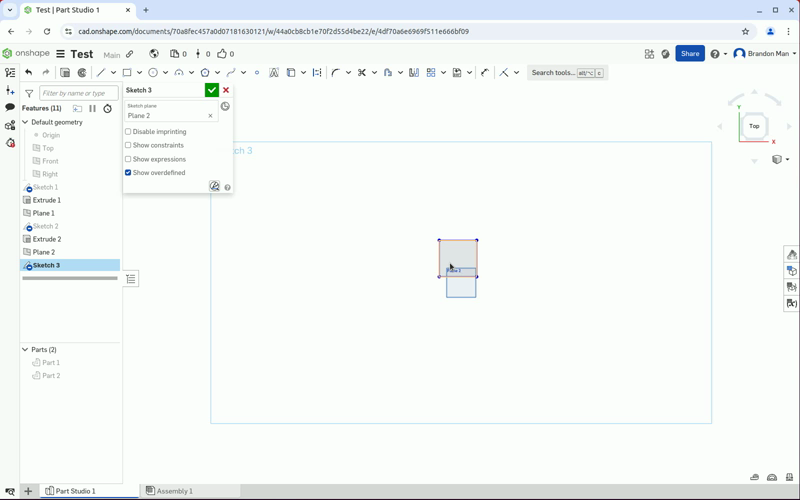
scroll(6)
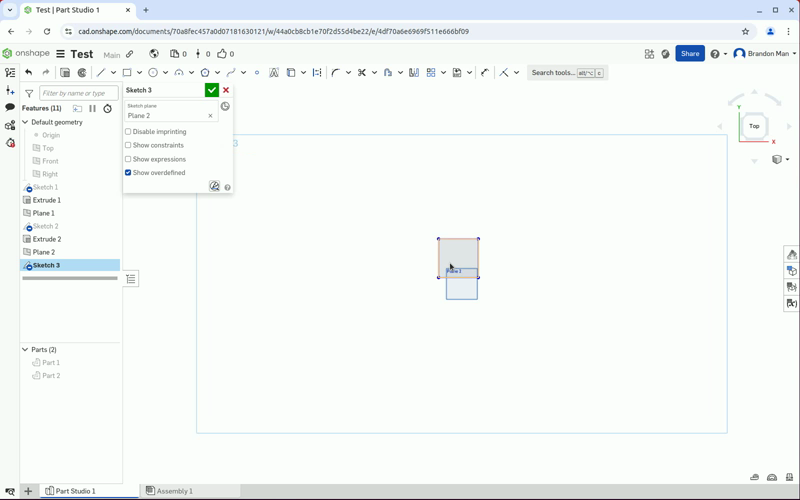
scroll(6)
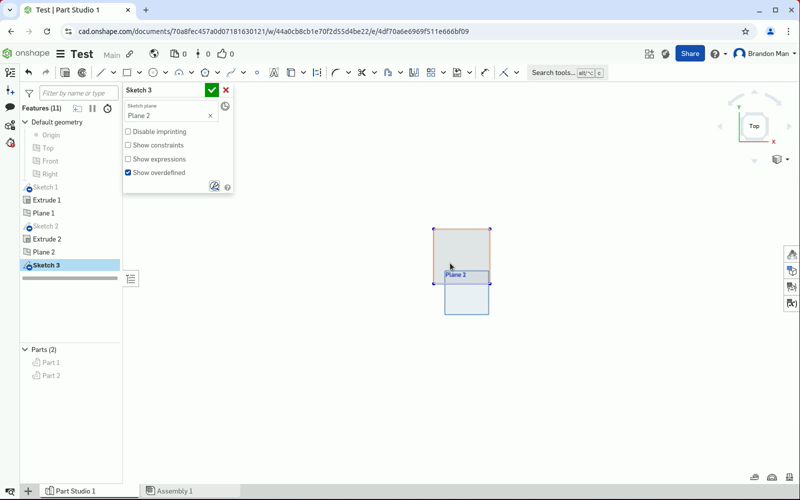
scroll(6)
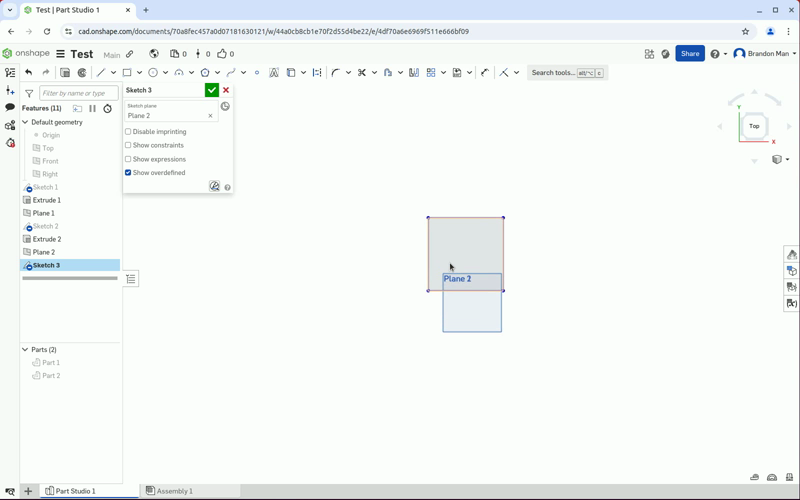
scroll(6)
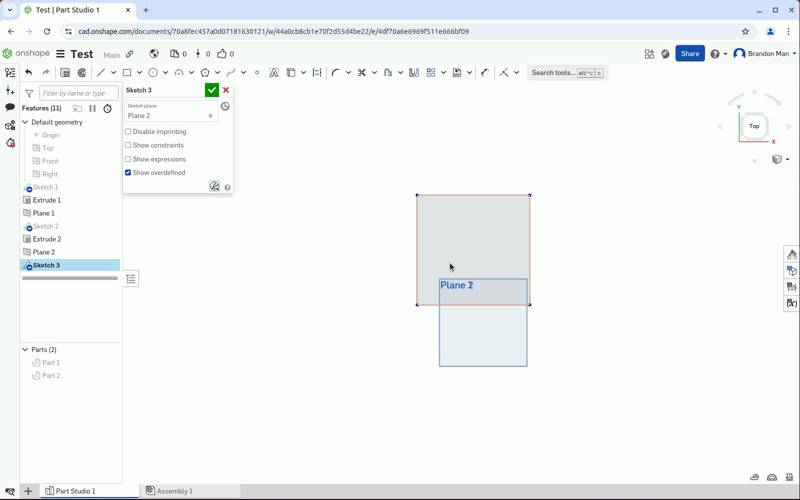
scroll(6)
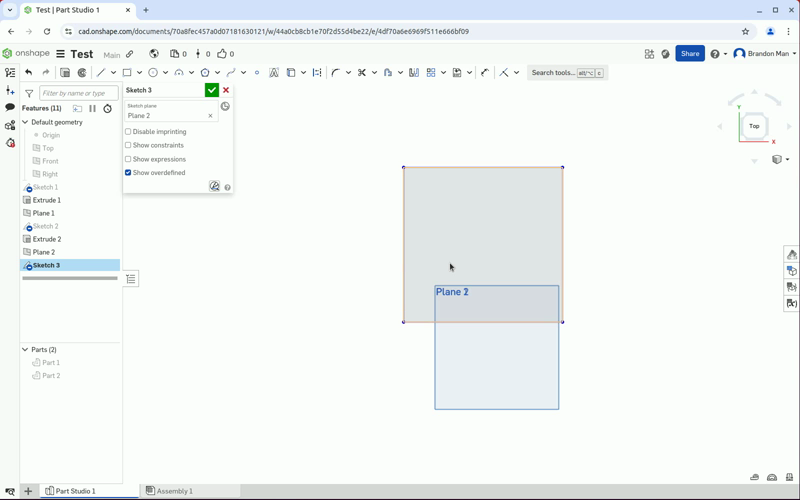
scroll(6)
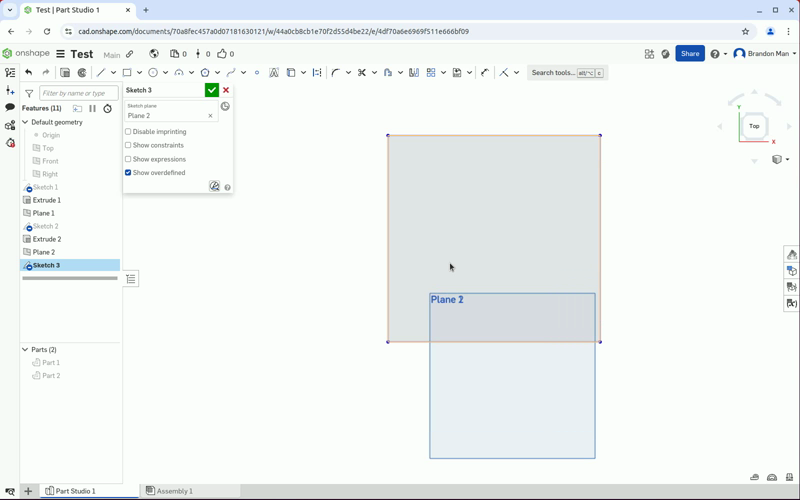
scroll(6)
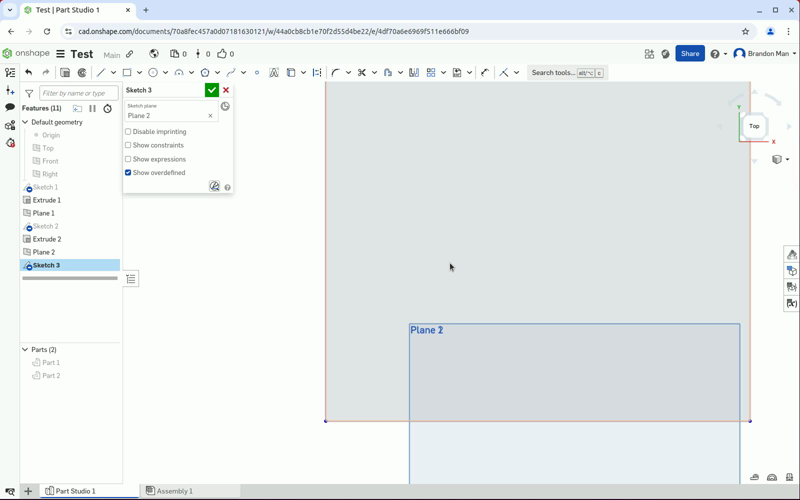
click(450, 262)
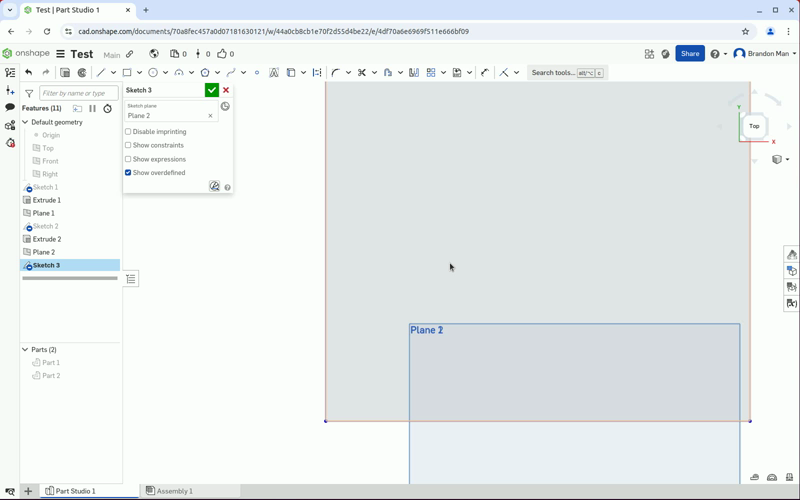
scroll(-6)
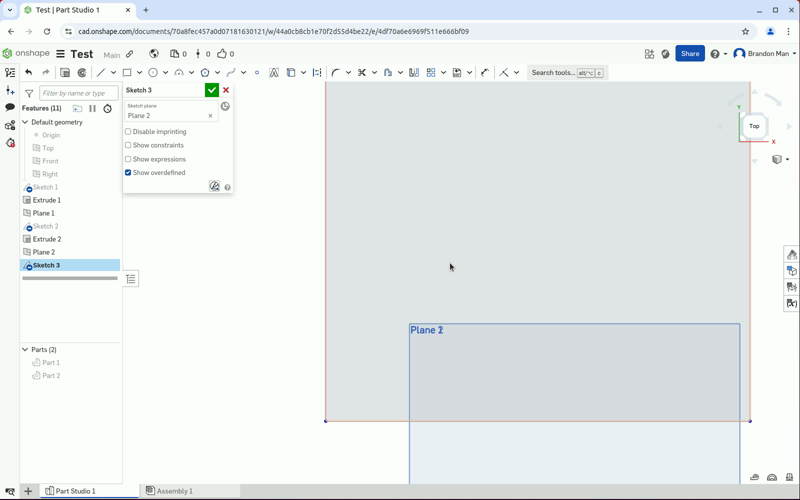
scroll(-6)
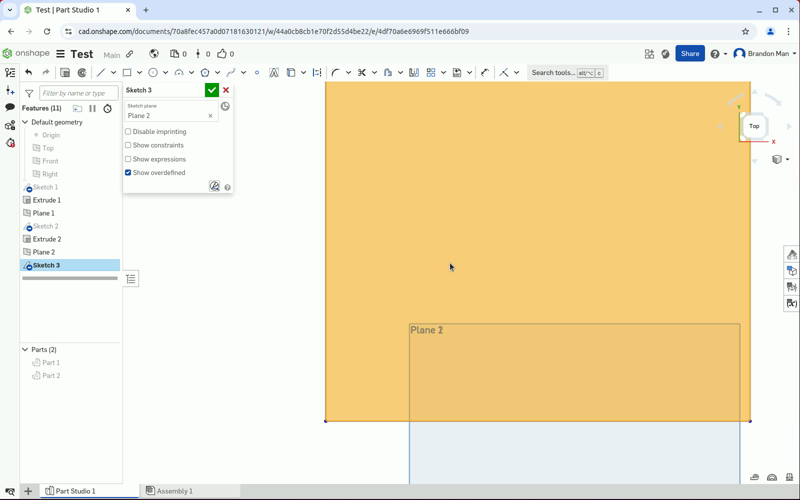
scroll(-6)
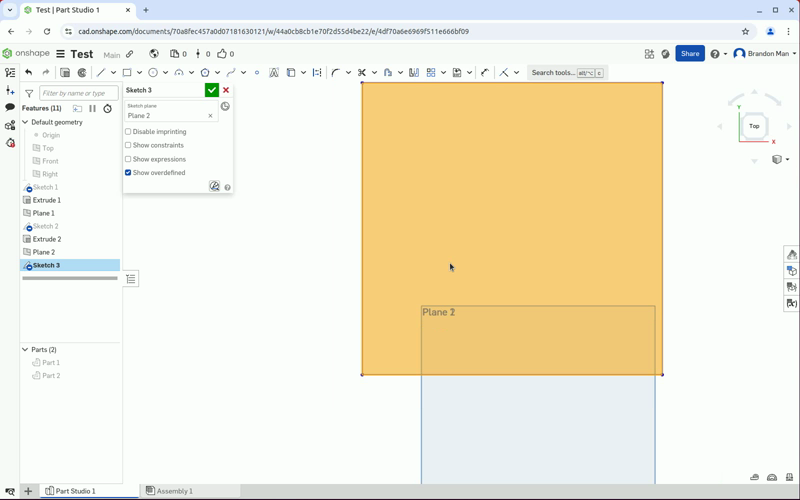
scroll(-6)
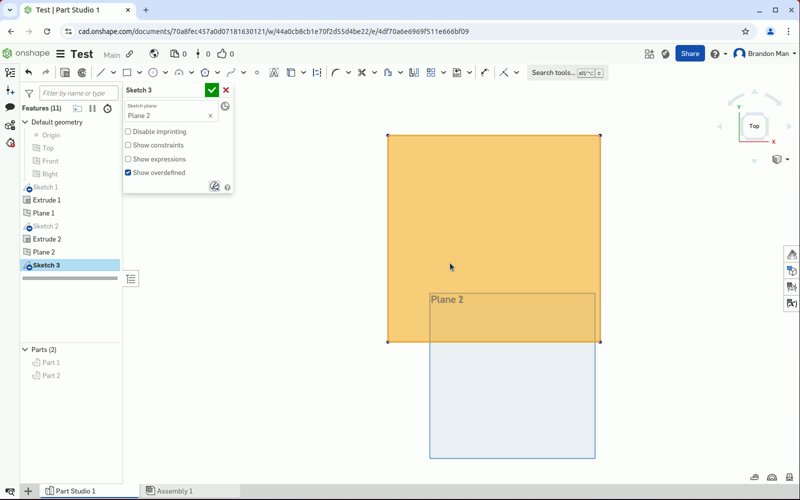
scroll(-6)
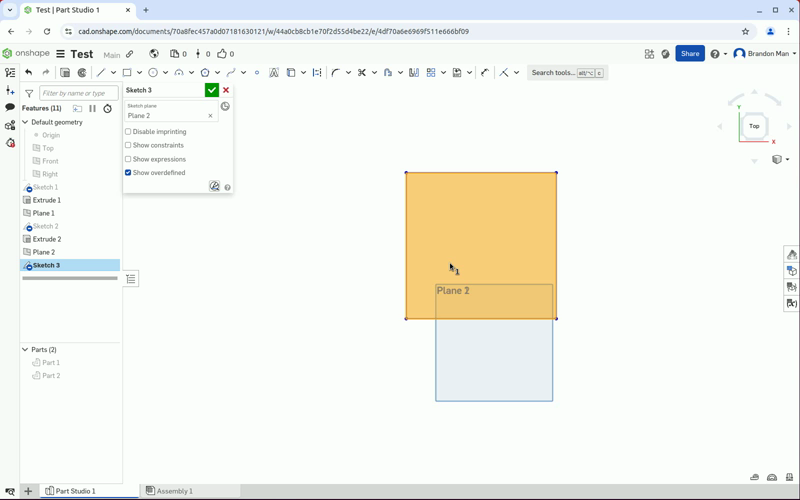
scroll(-6)
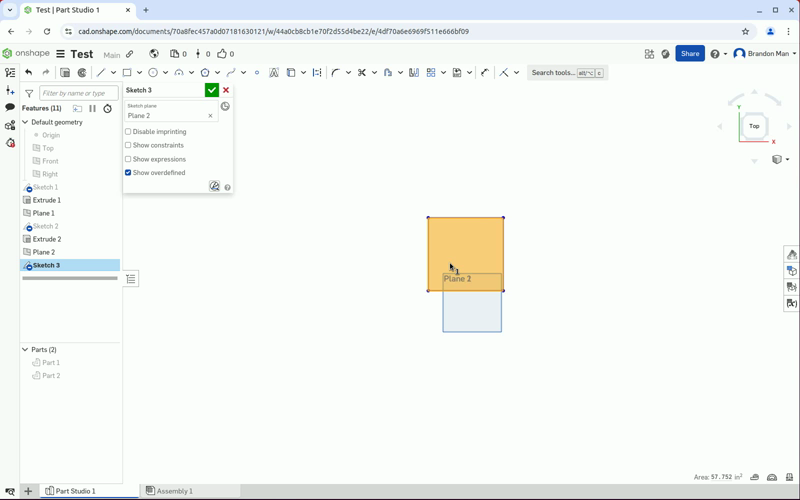
scroll(-6)
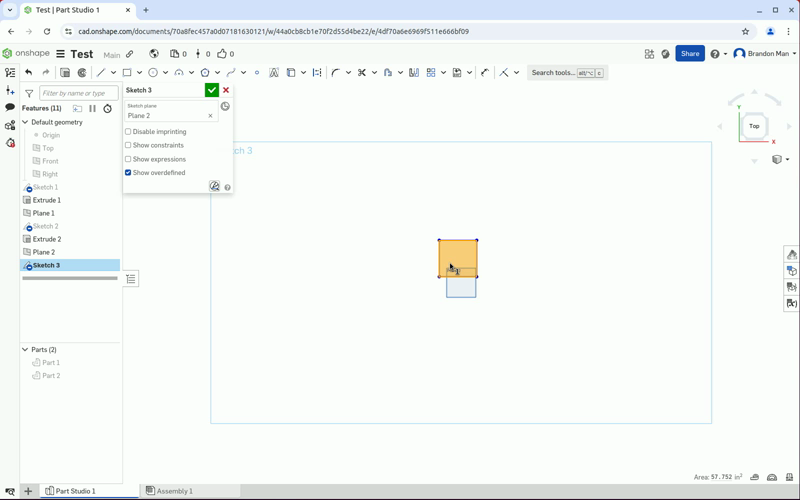
mouse_move(73, 352)
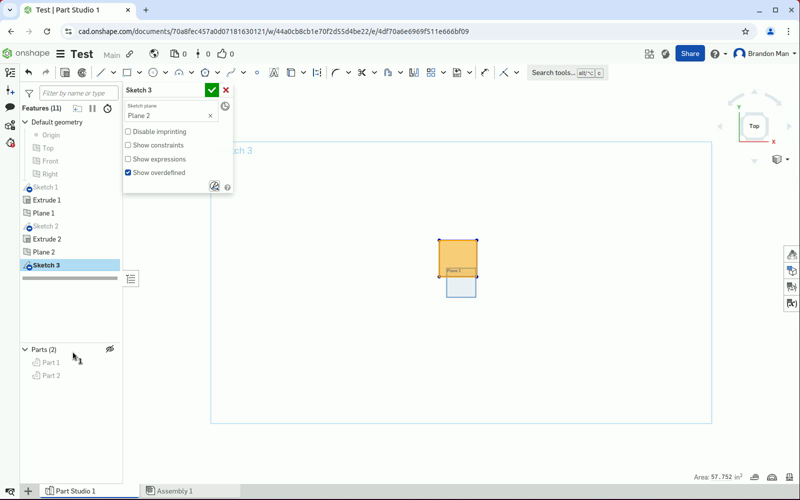
key(shift+y)
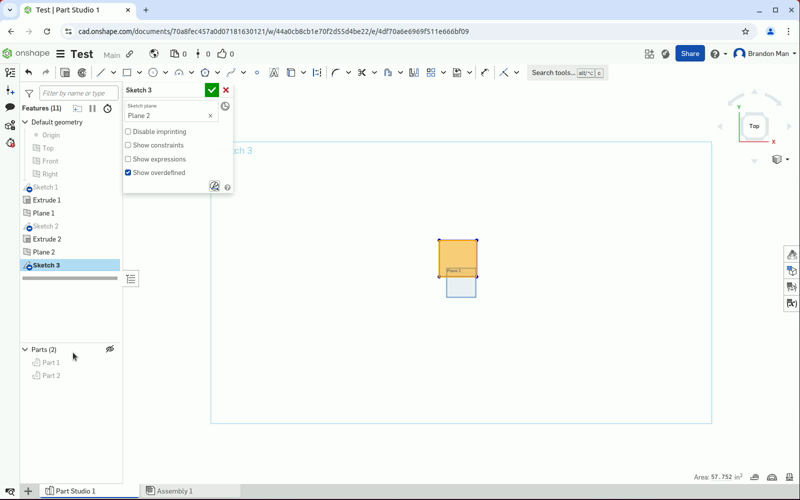
key(shift+e)
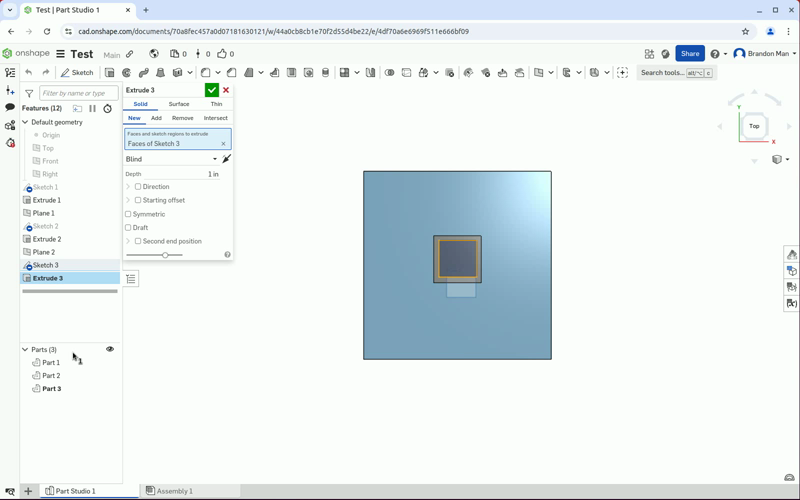
mouse_move(143, 106)
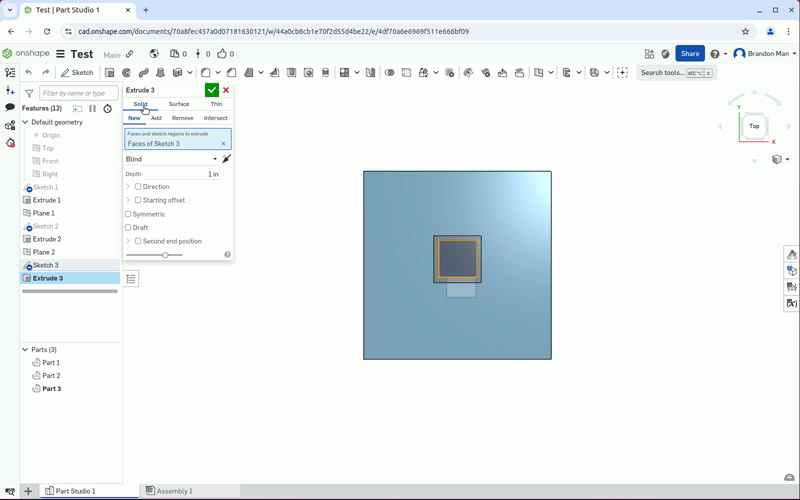
click(143, 106)
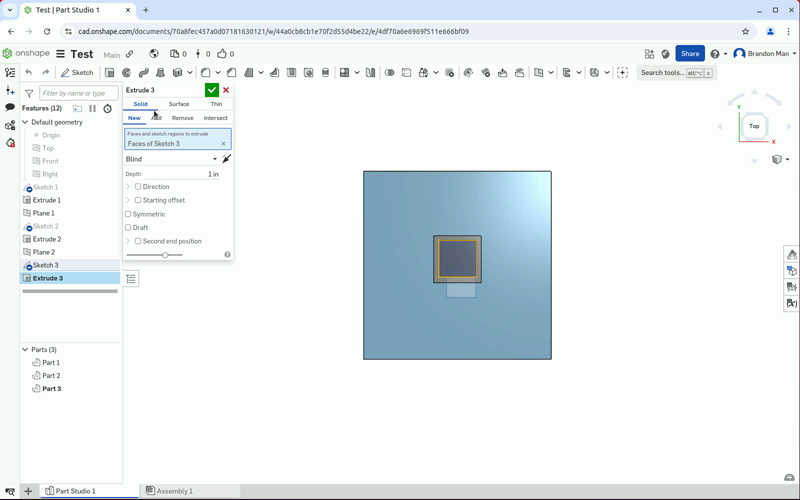
mouse_move(186, 120)
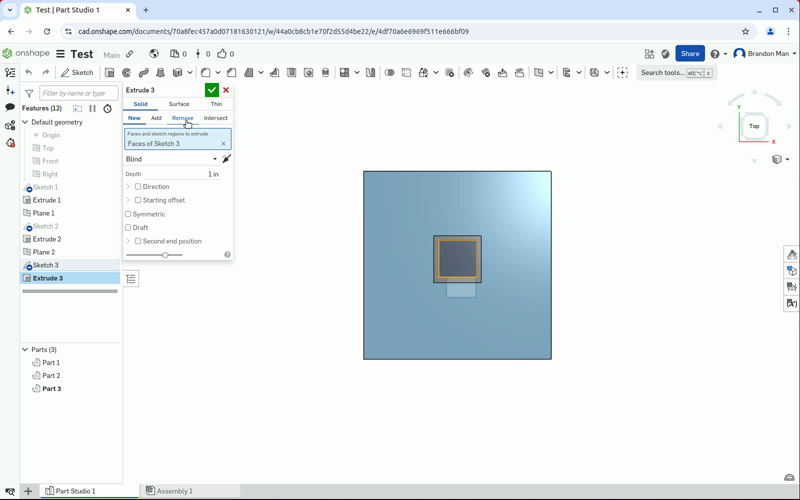
click(186, 120)
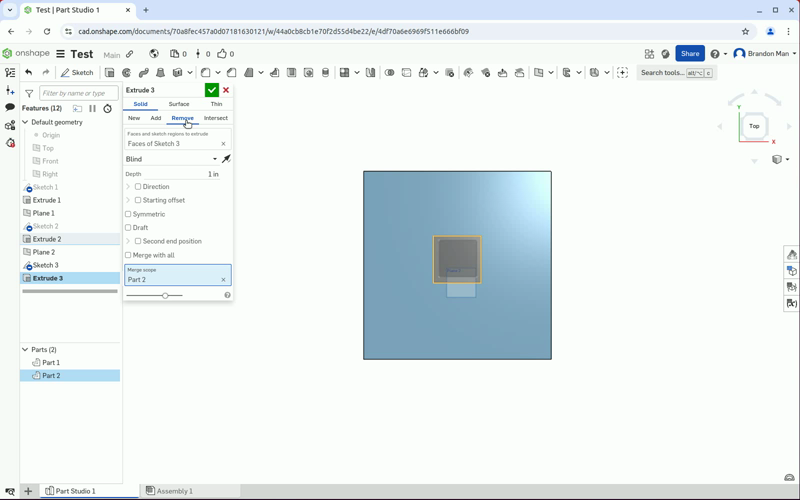
key(tab, 4)
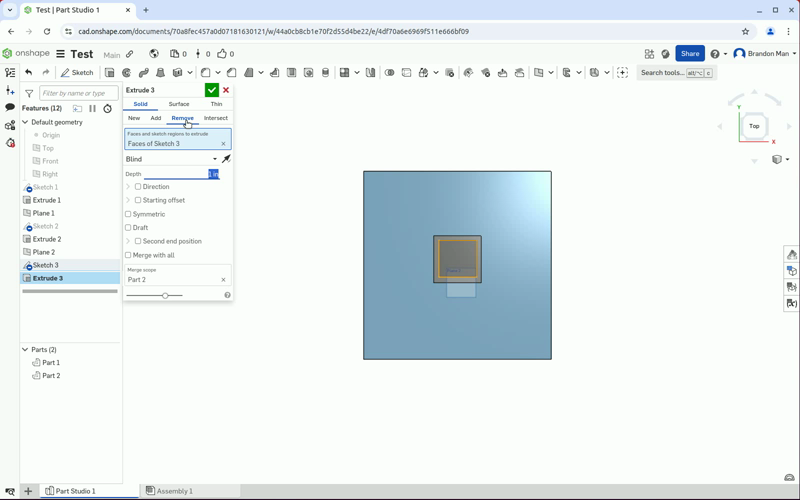
text(30.811)
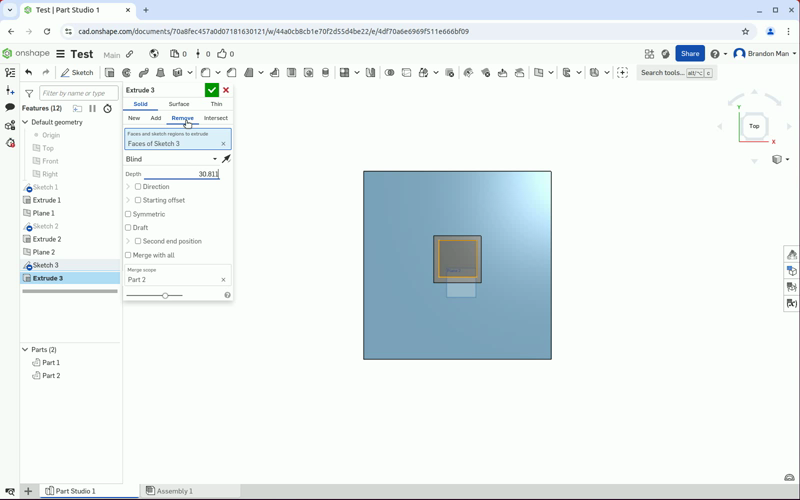
key(tab, 6)
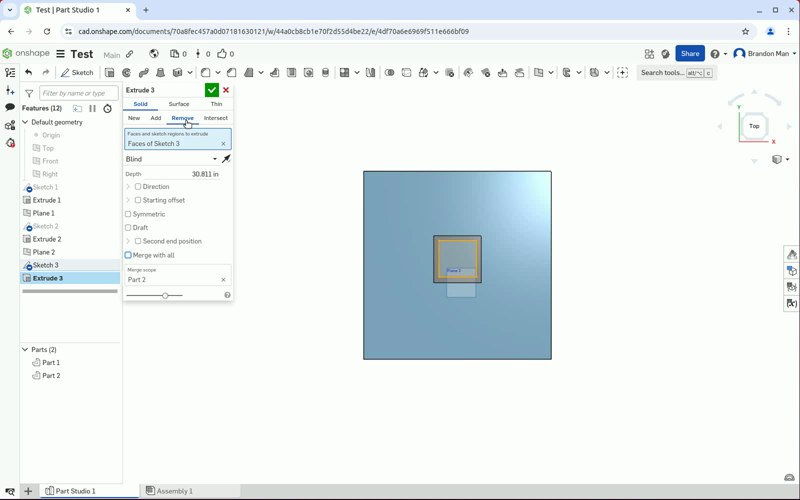
key(space)
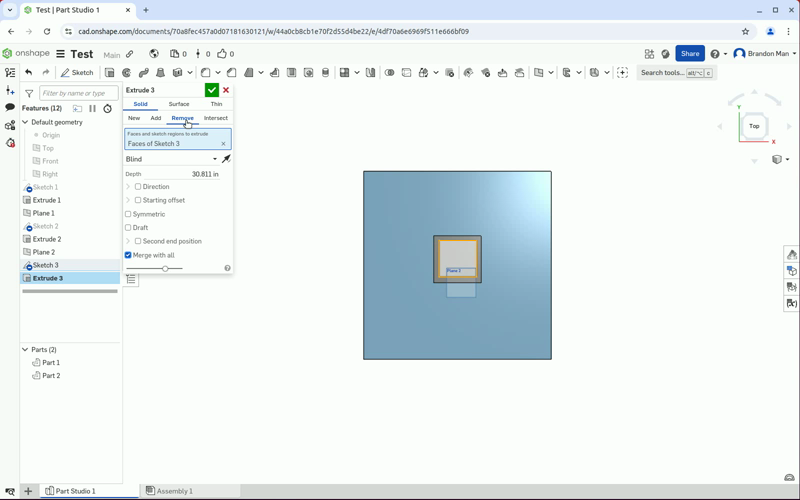
key(enter)
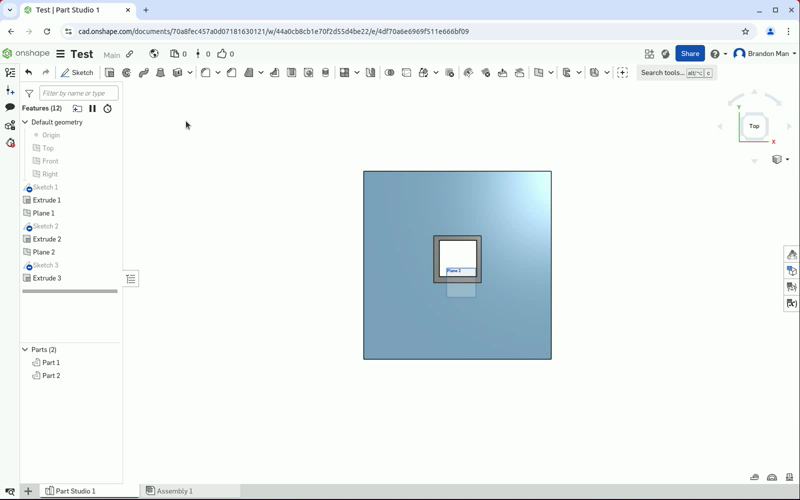
key(shift+h)
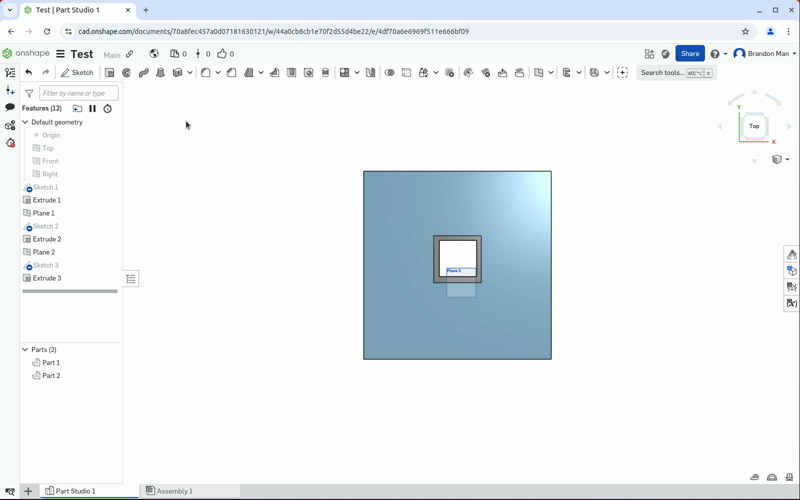
key(shift+h)
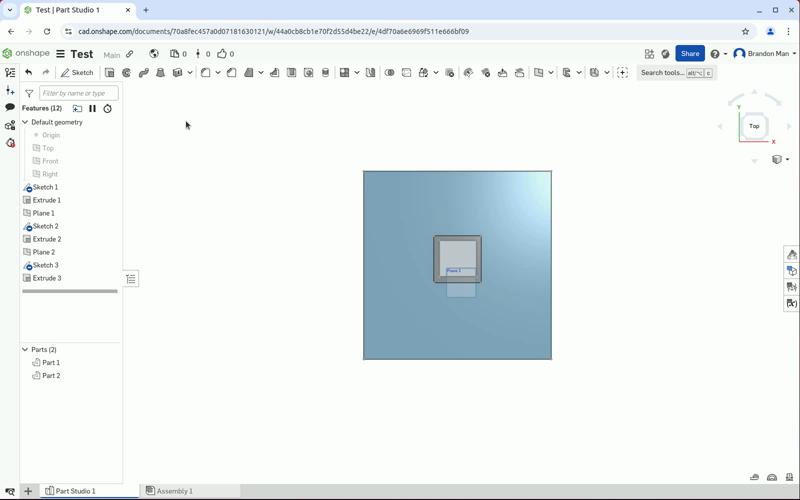
key(shift+7)
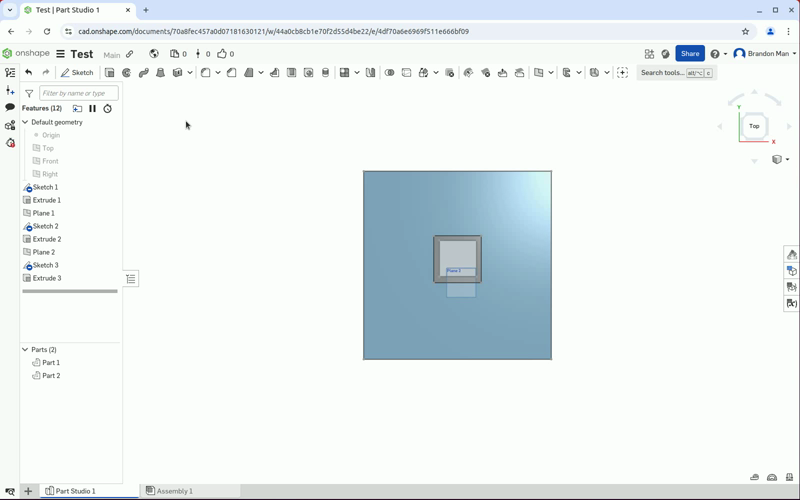
key(up, 3)
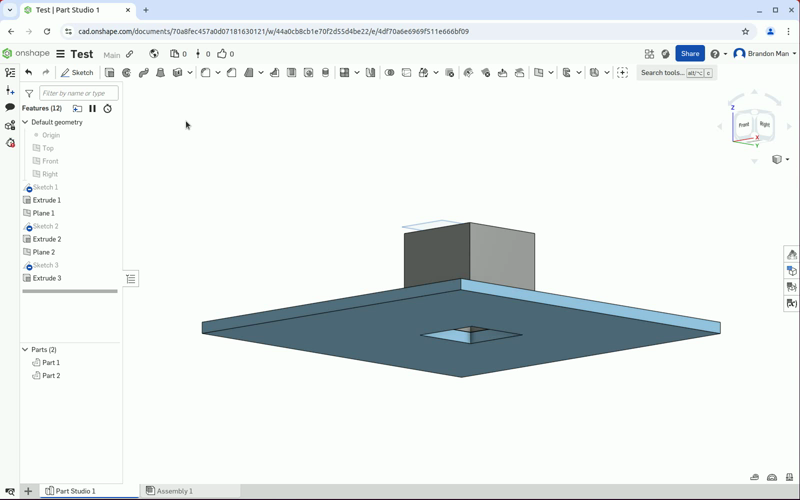
key(left, 3)
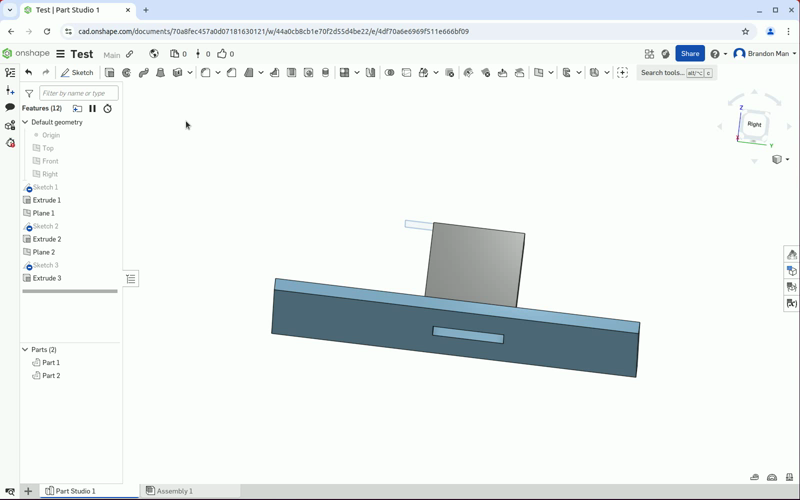
key(right, 3)
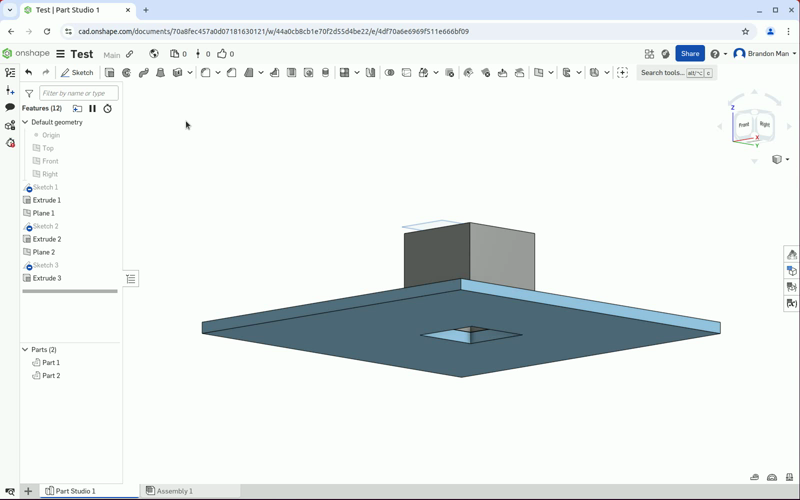
key(down, 3)
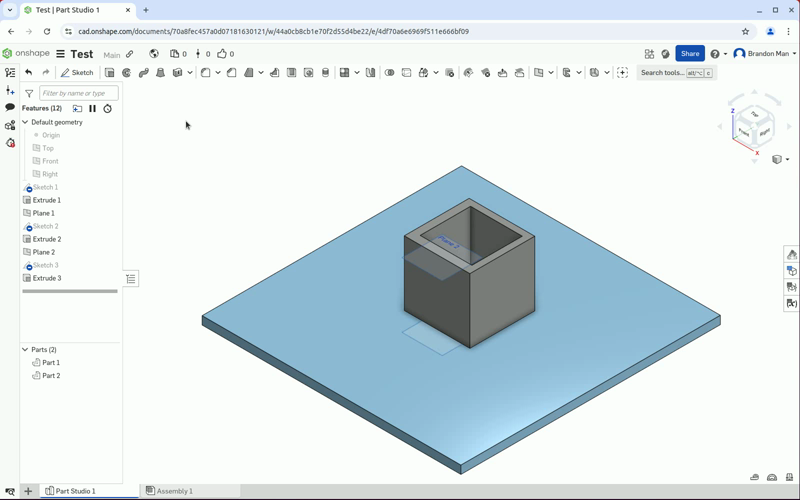
mouse_move(73, 189)
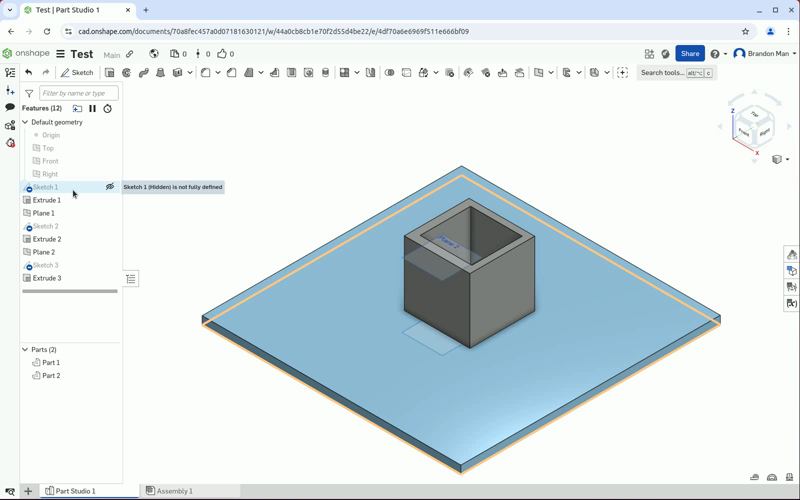
click(73, 189)